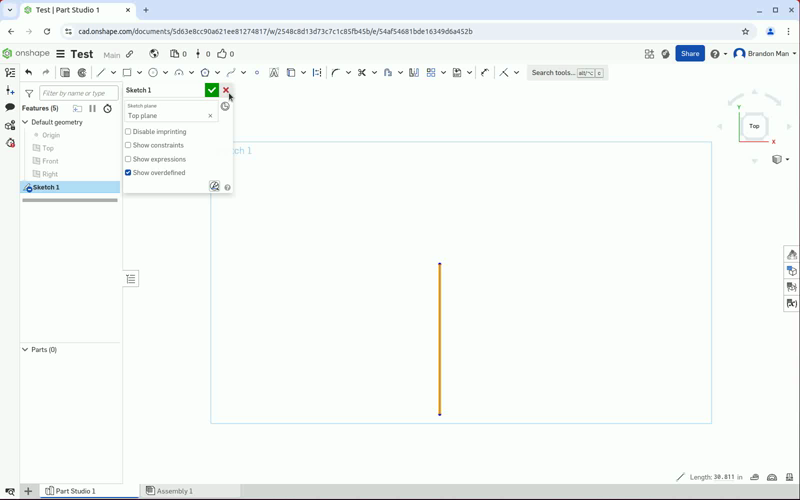
key(shift+h)
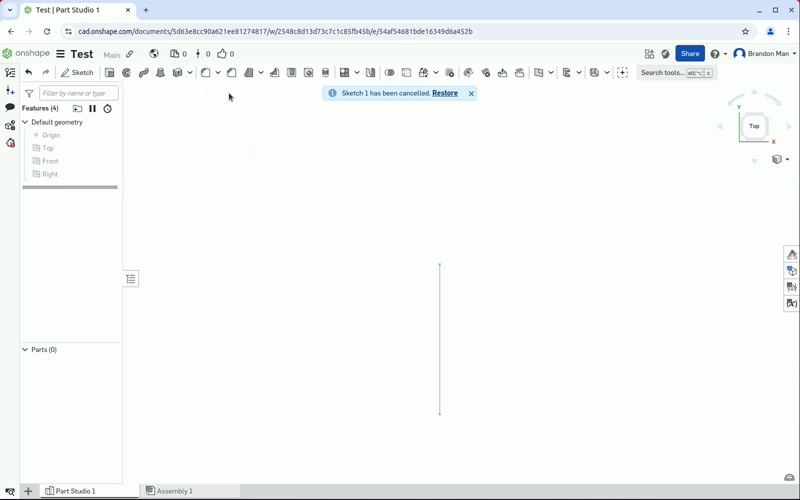
key(shift+s)
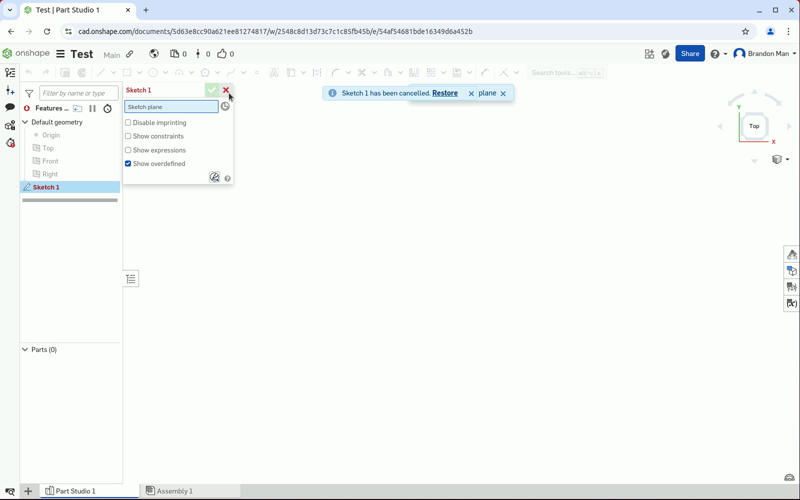
mouse_move(73, 150)
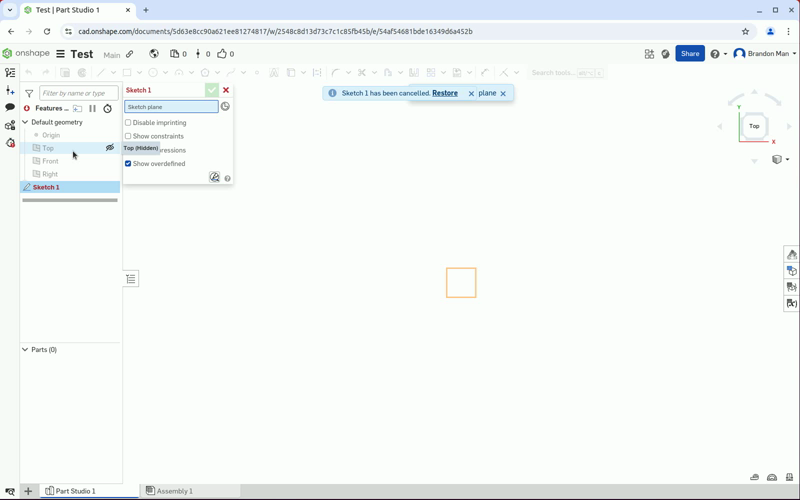
click(73, 150)
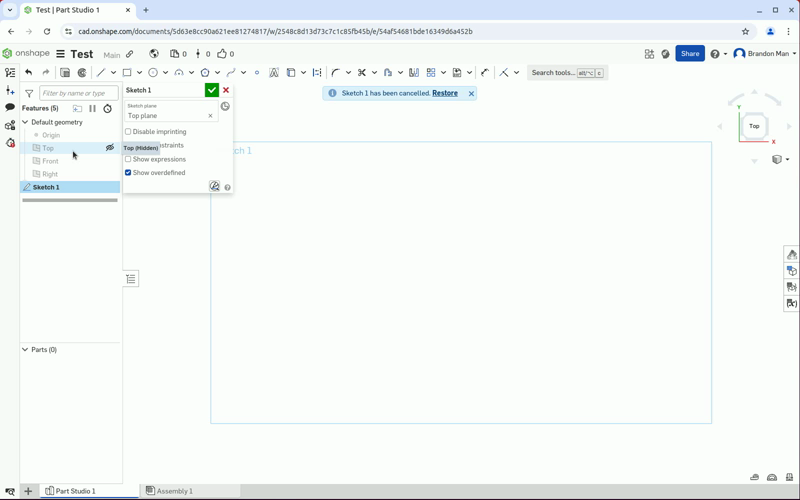
mouse_move(73, 352)
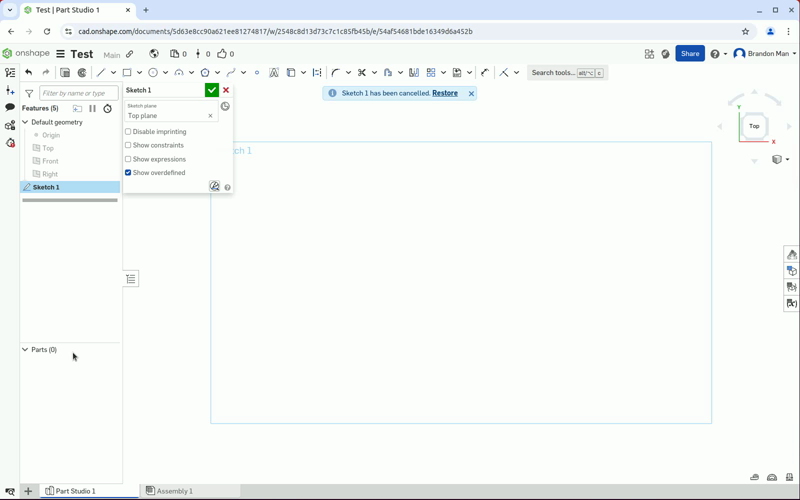
key(y)
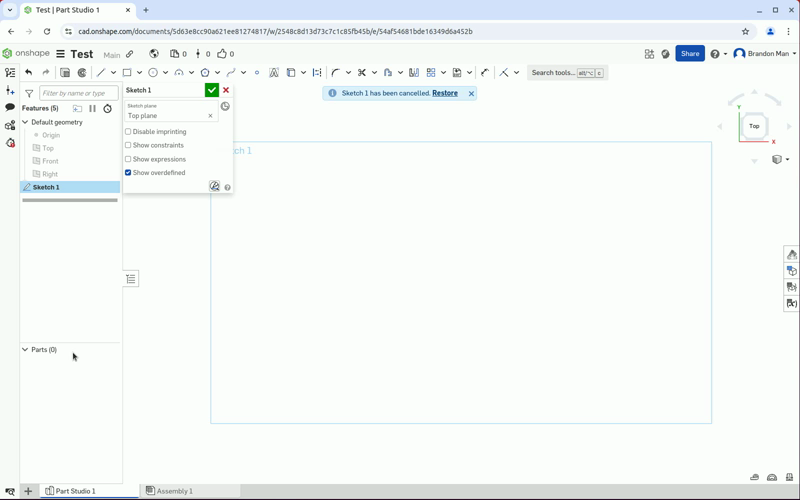
key(l)
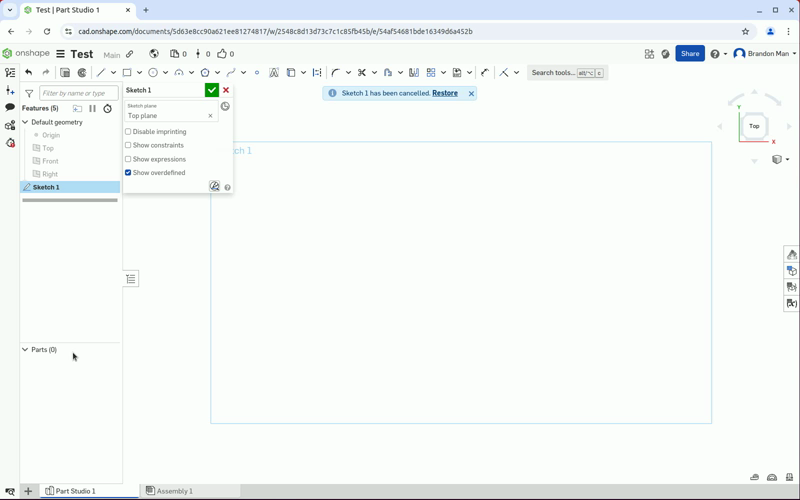
key_down(shift)
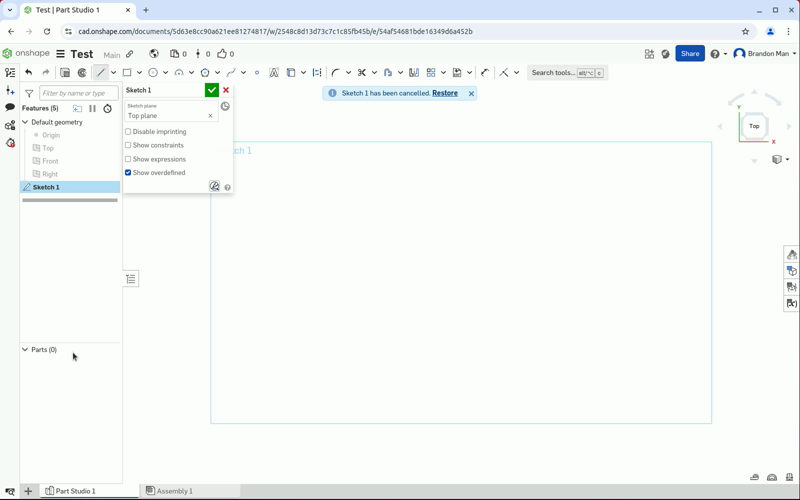
mouse_move(492, 347)
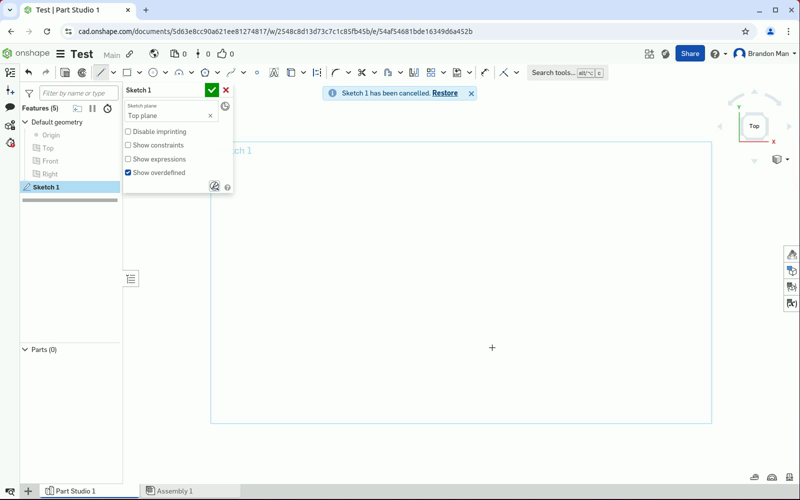
click(492, 347)
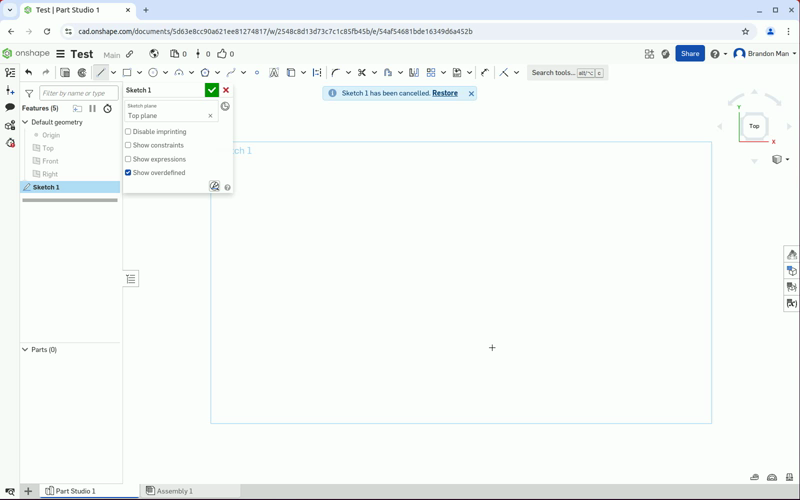
key_up(shift)
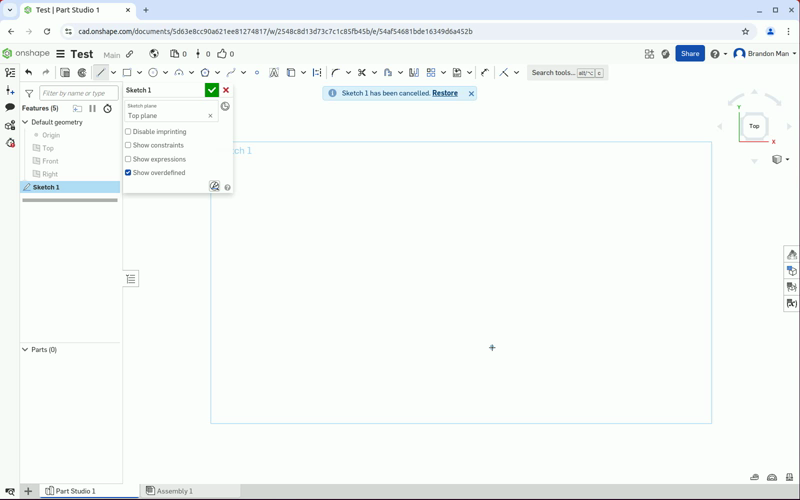
key_down(shift)
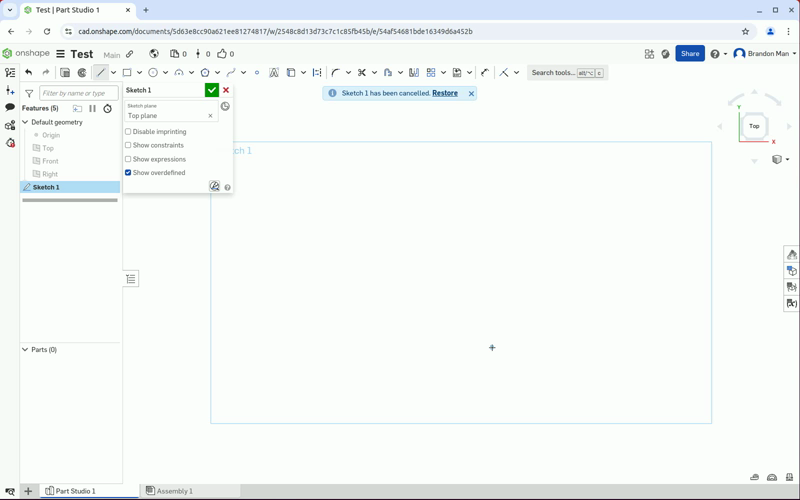
mouse_move(573, 347)
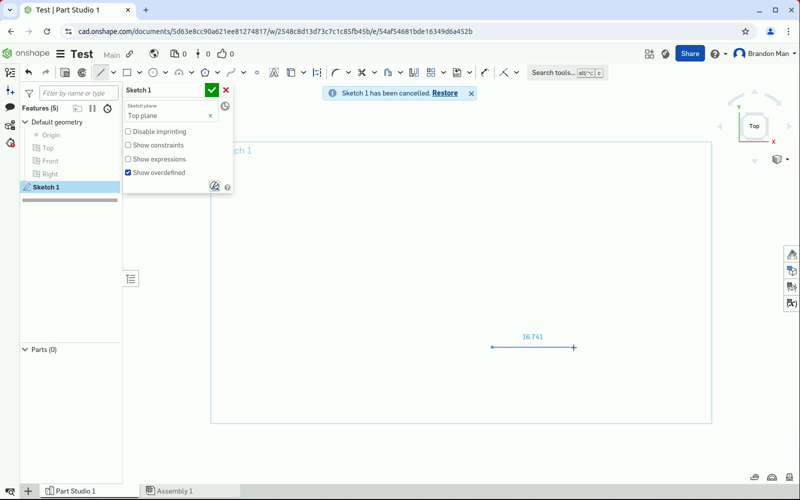
click(573, 347)
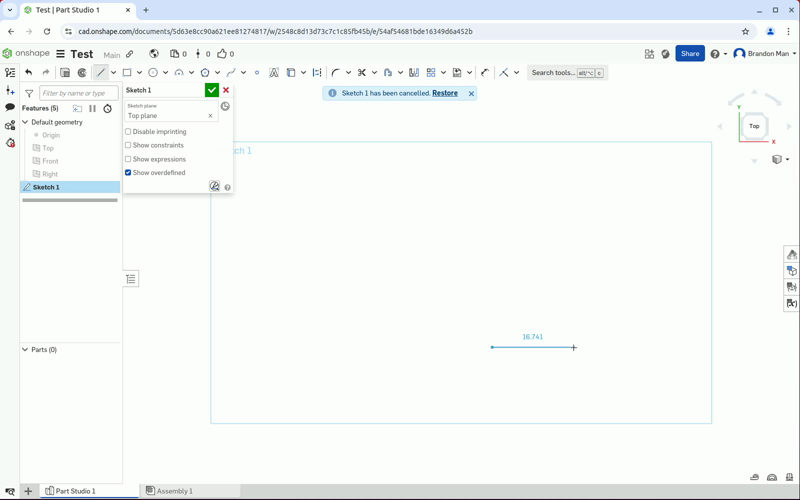
key_up(shift)
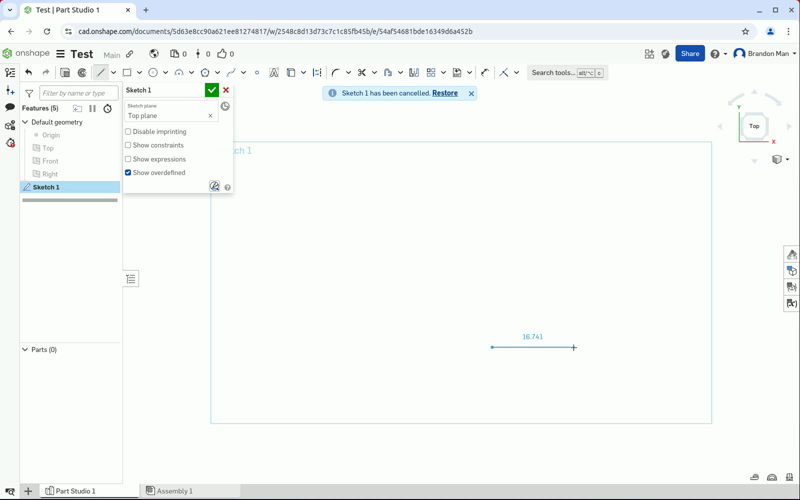
key_down(shift)
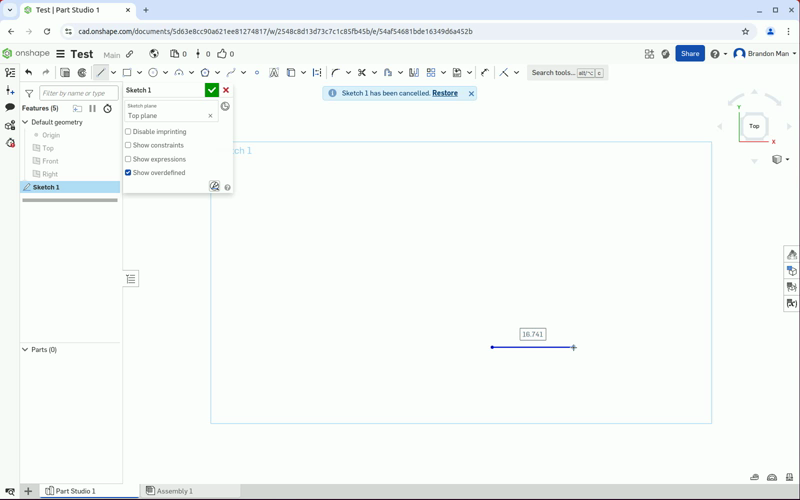
mouse_move(573, 282)
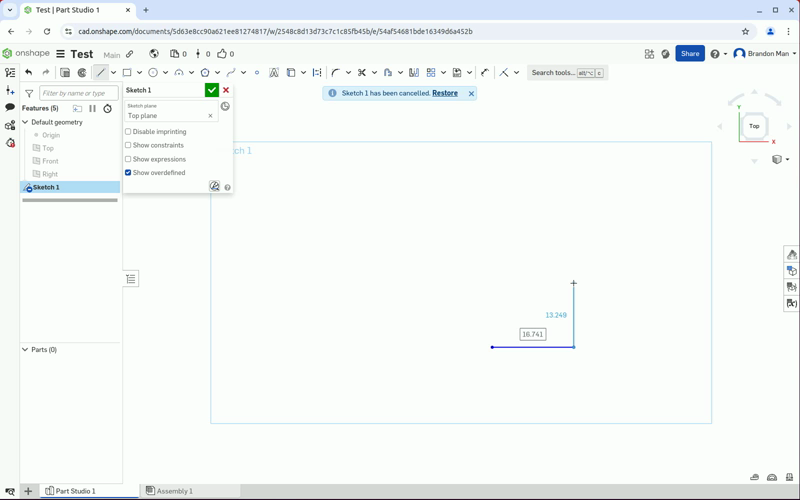
click(573, 282)
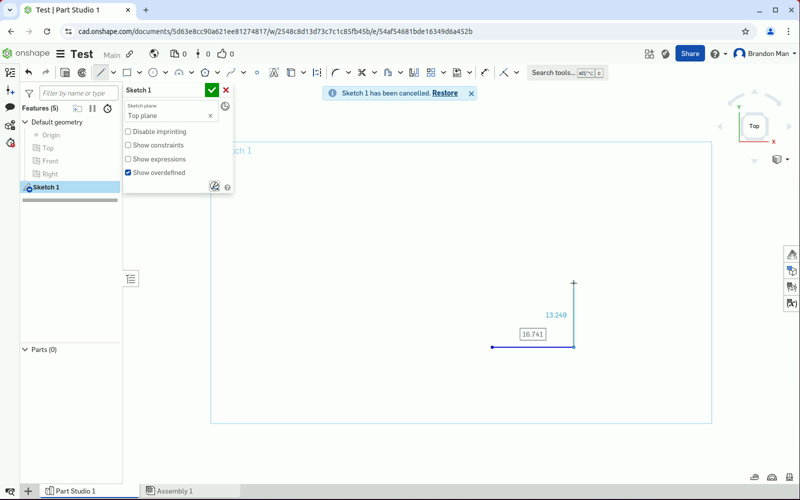
key_up(shift)
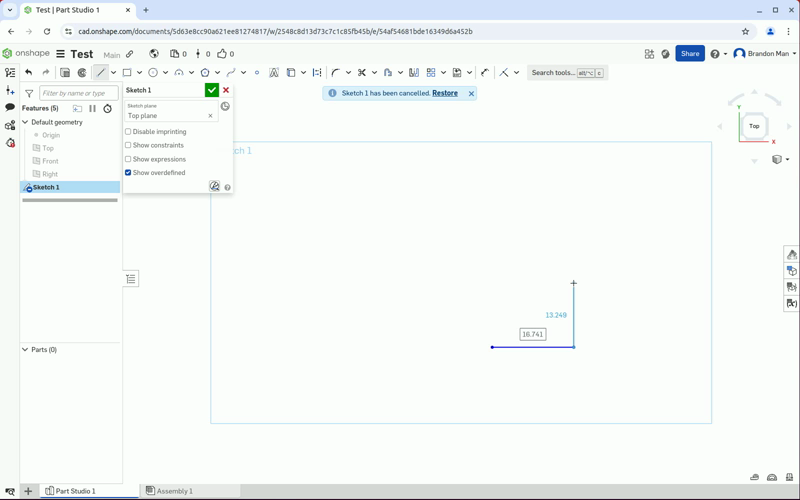
key_down(shift)
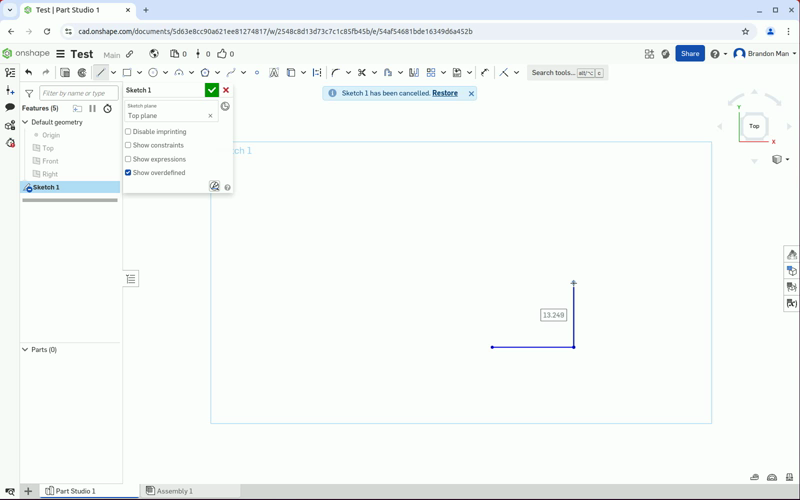
mouse_move(492, 282)
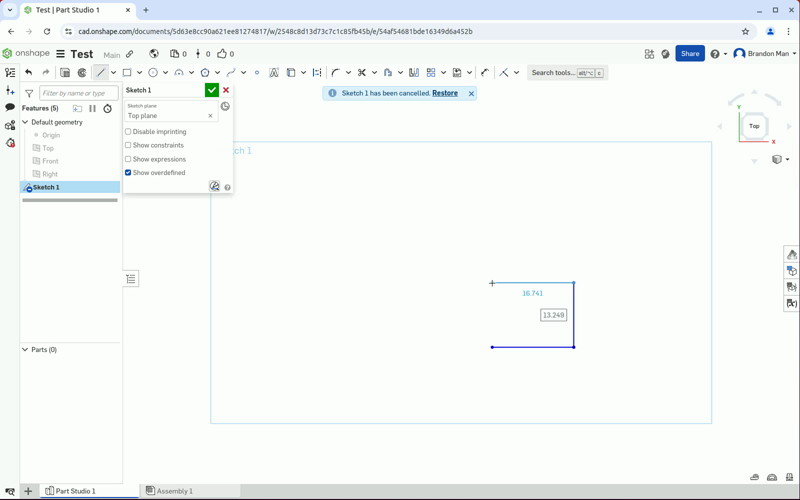
click(492, 282)
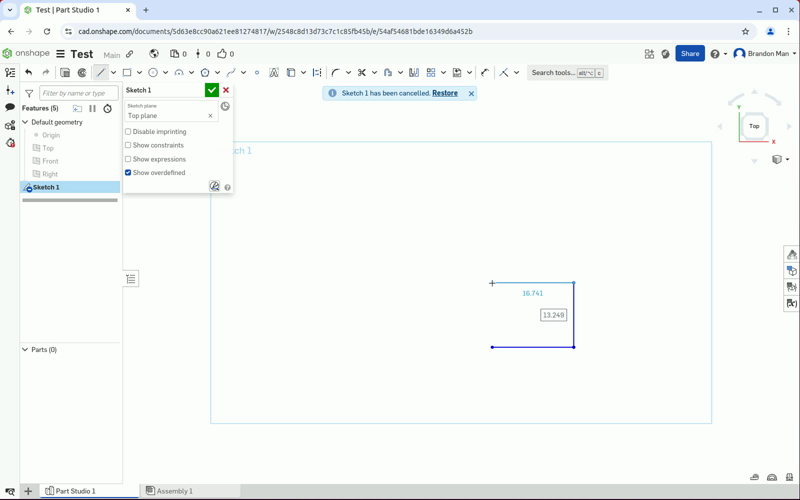
key_up(shift)
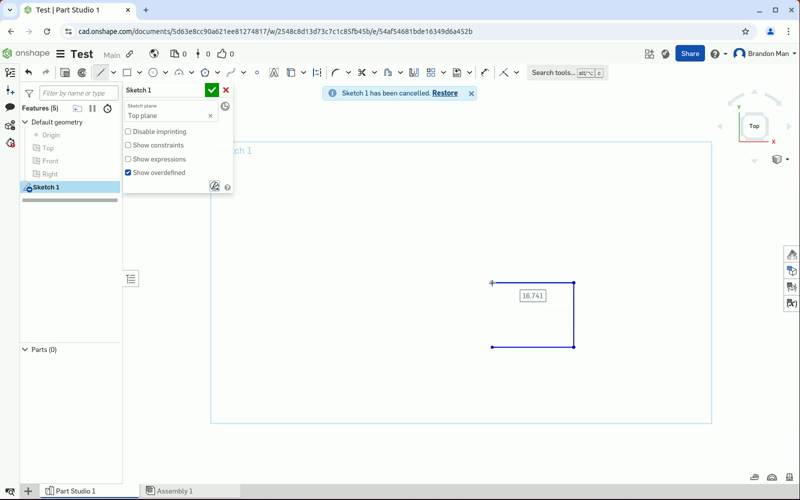
key(esc)
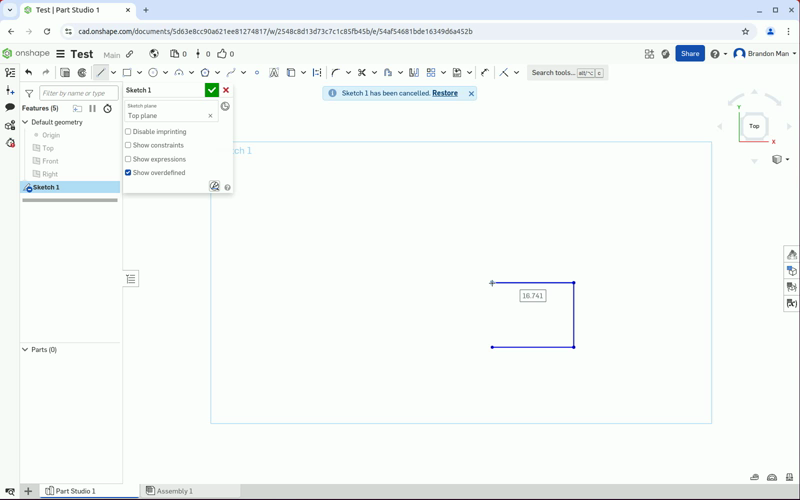
key(a)
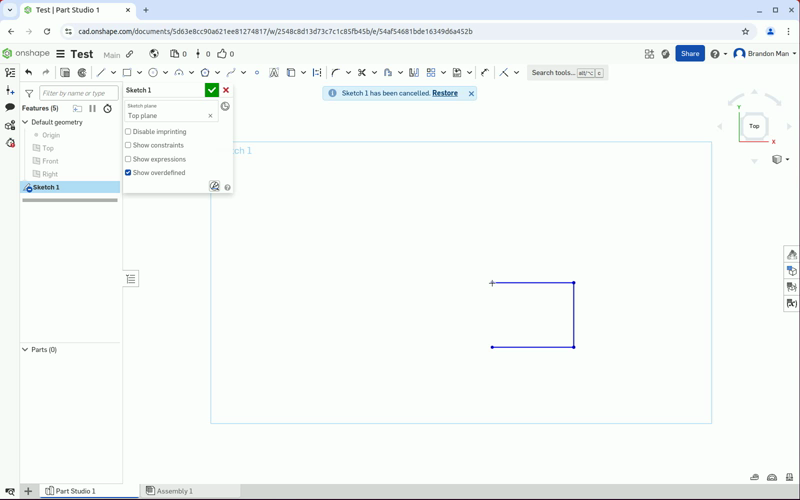
mouse_move(492, 282)
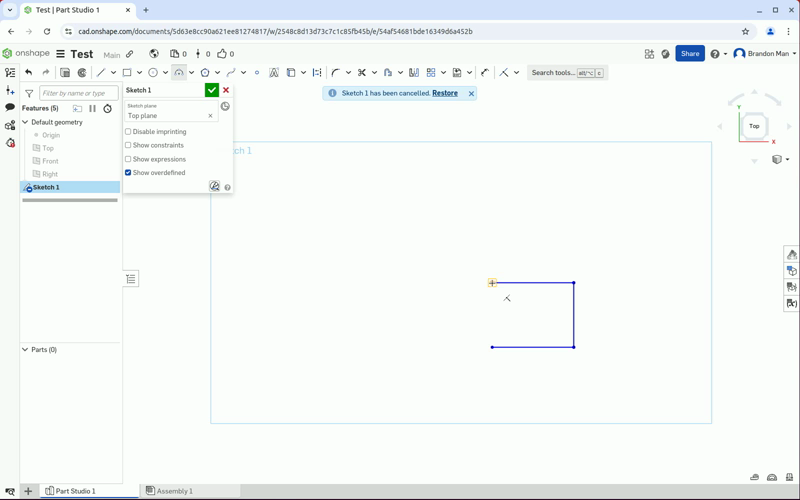
click(492, 282)
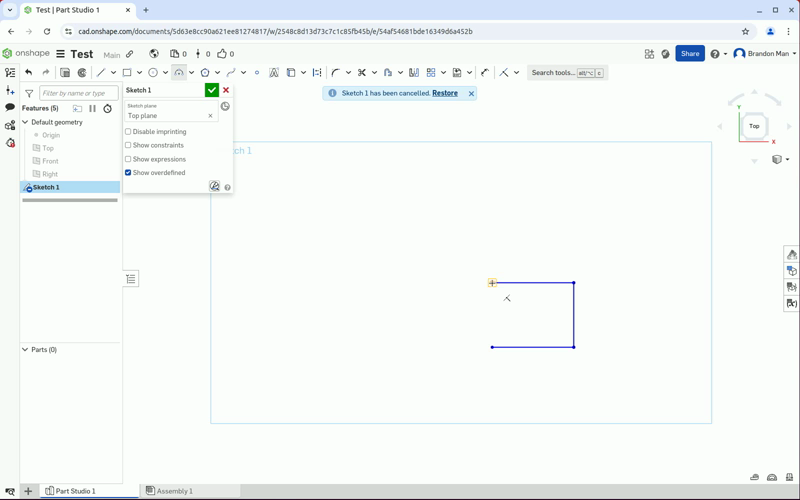
mouse_move(492, 347)
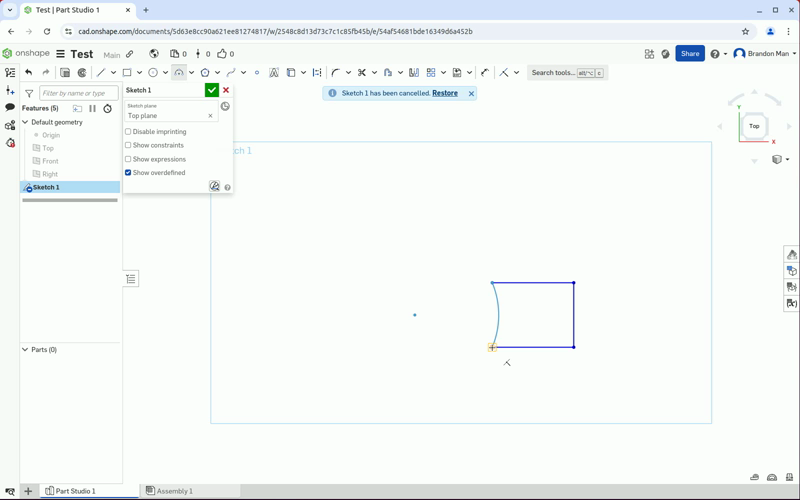
click(492, 347)
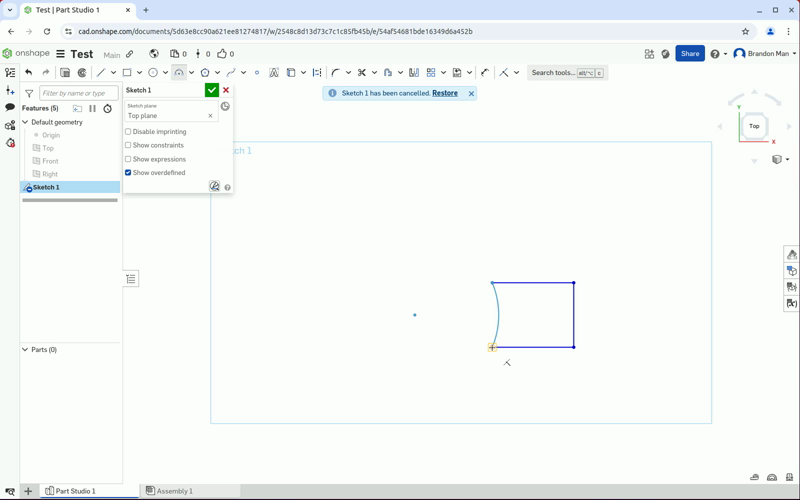
key_down(shift)
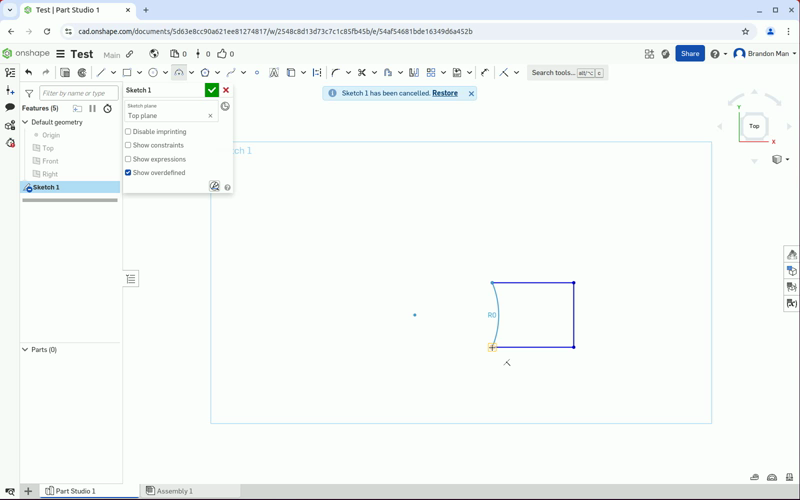
mouse_move(525, 315)
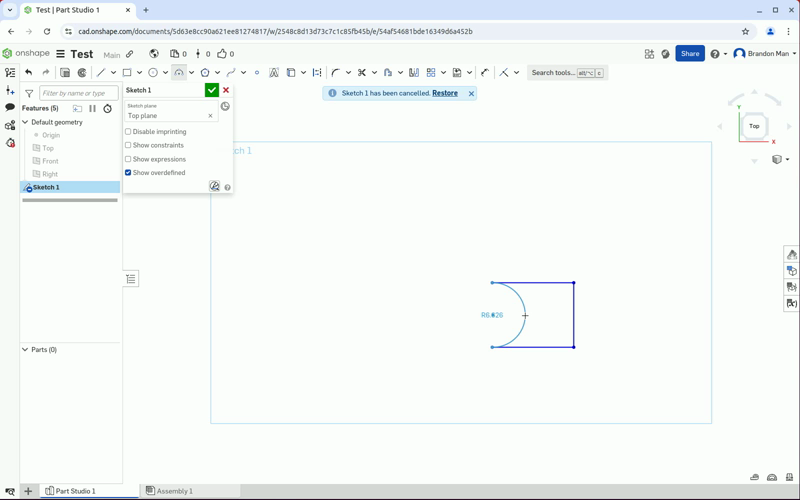
click(525, 315)
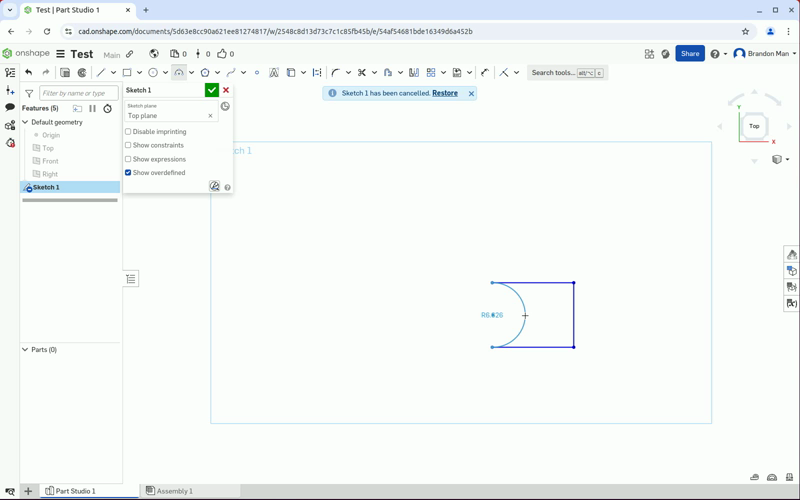
key_up(shift)
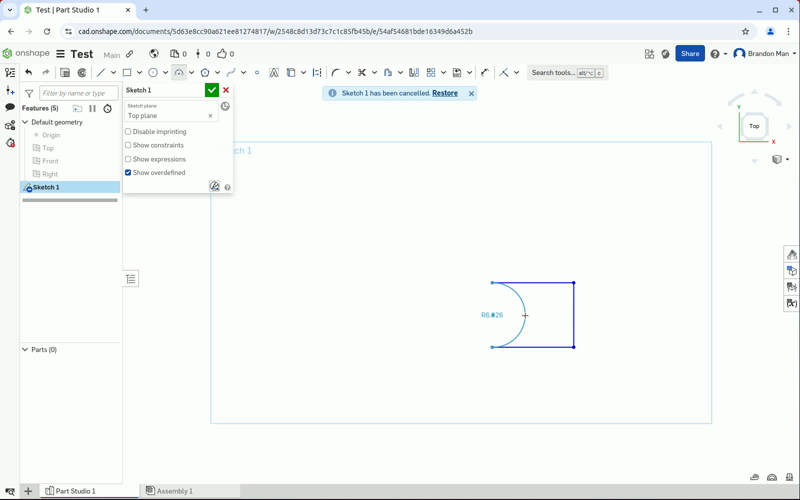
key(esc)
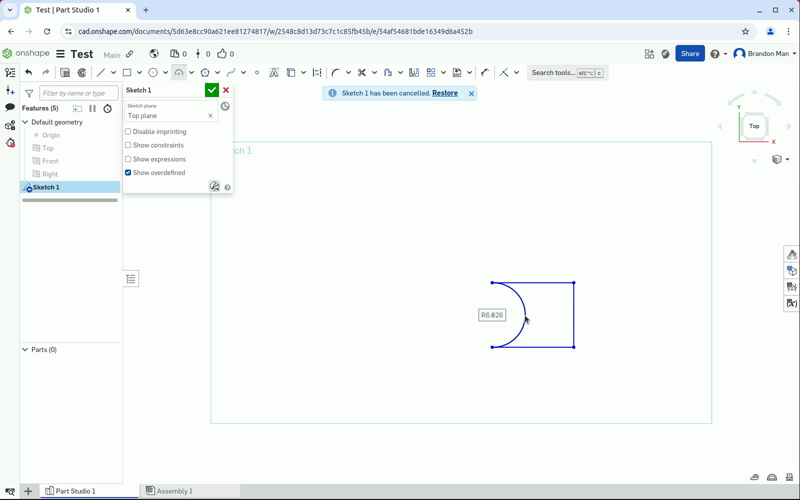
mouse_move(521, 286)
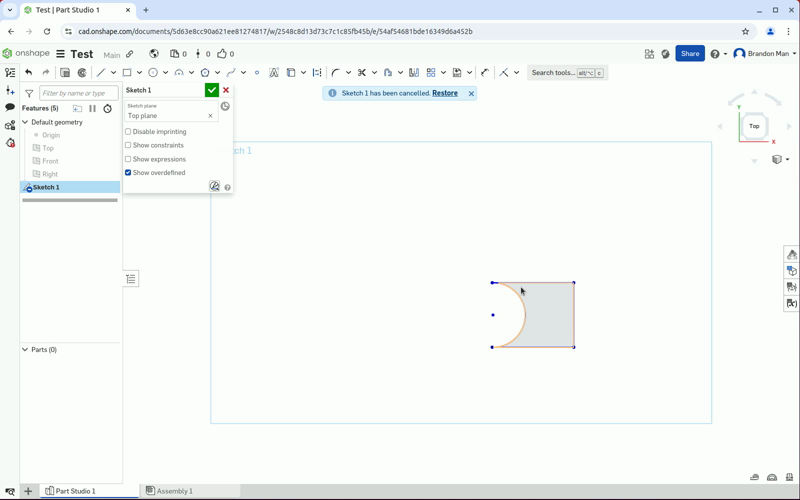
scroll(6)
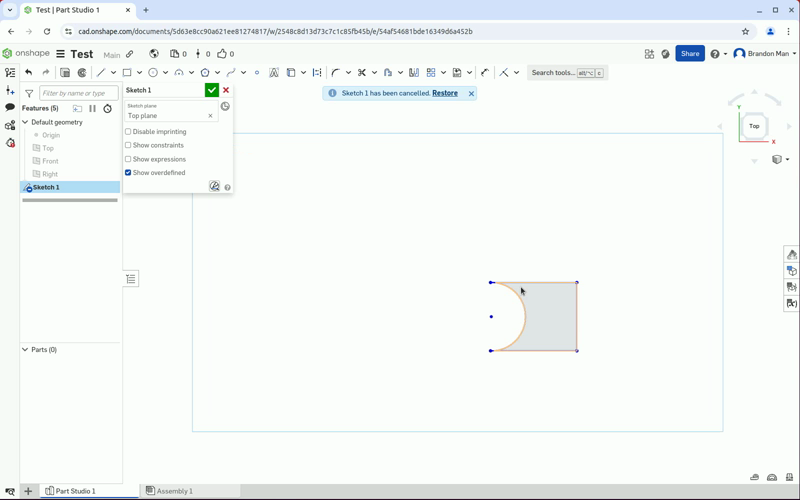
scroll(6)
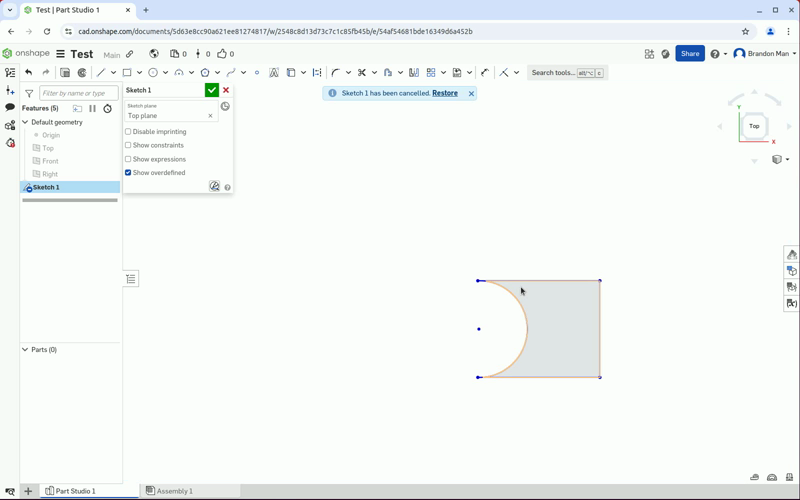
scroll(6)
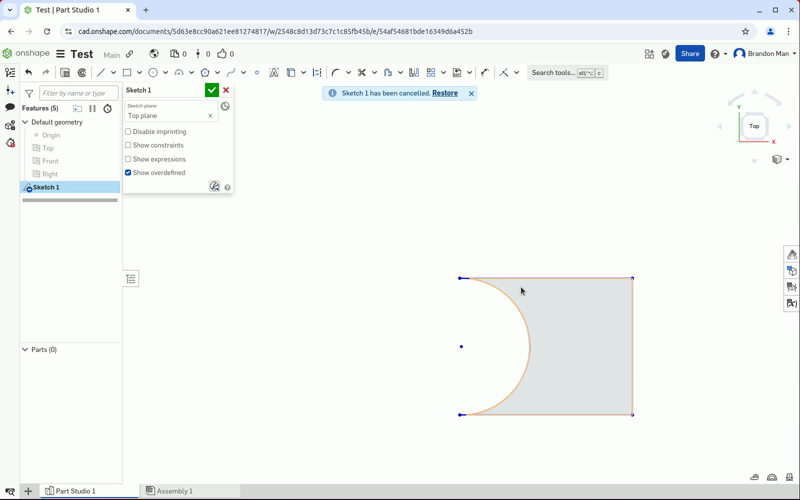
scroll(6)
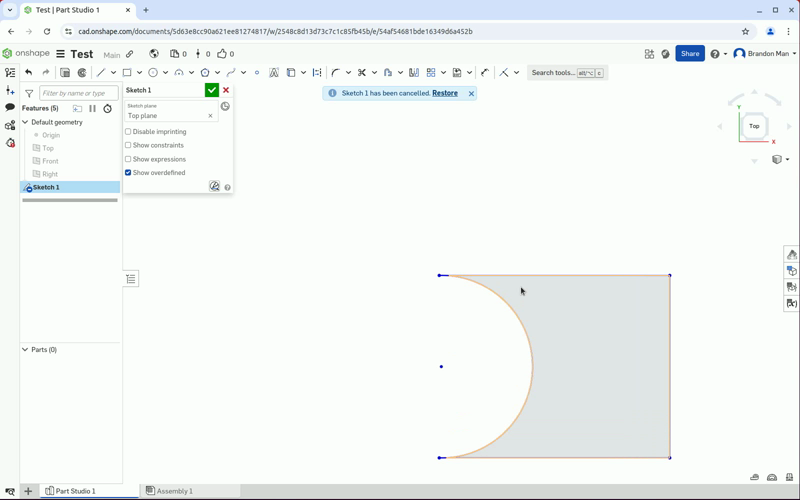
scroll(6)
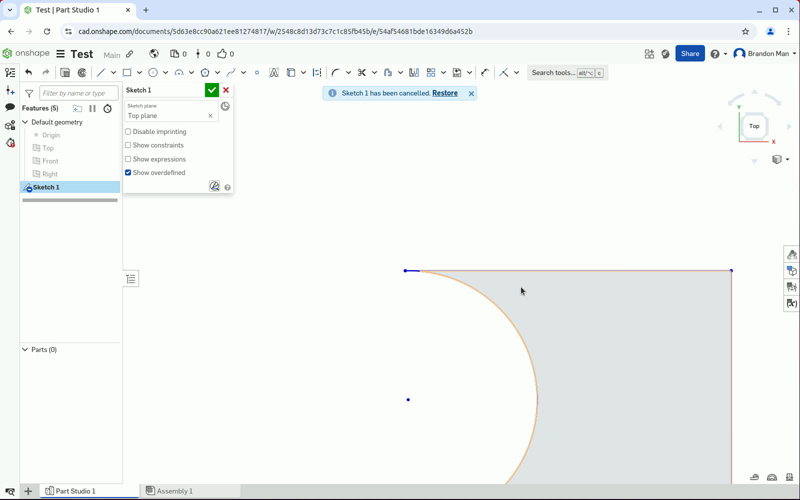
scroll(6)
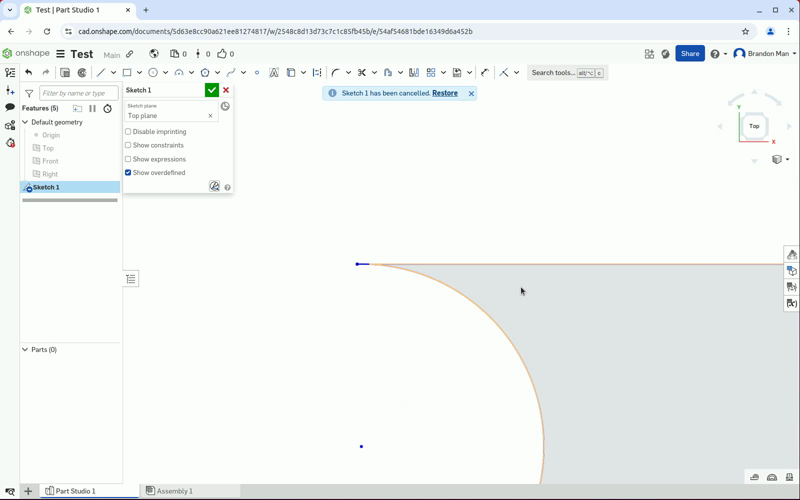
scroll(6)
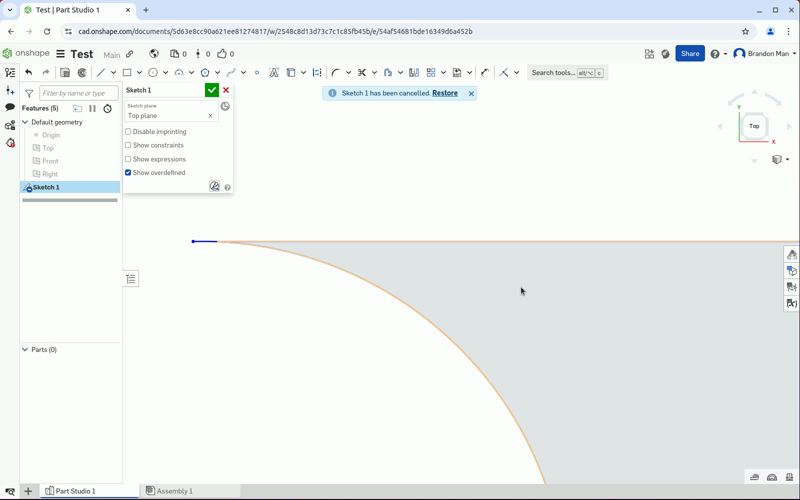
click(521, 286)
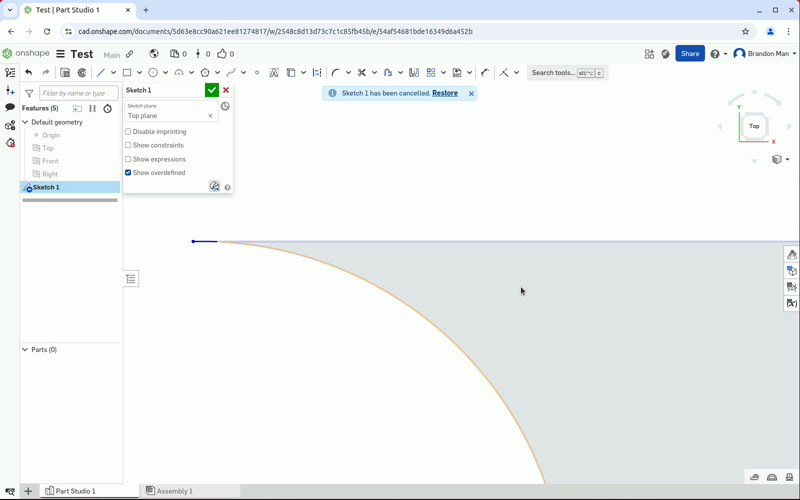
scroll(-6)
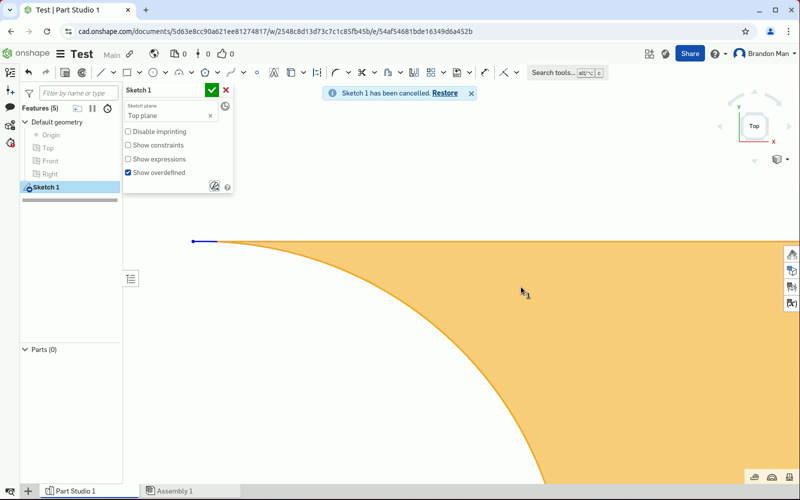
scroll(-6)
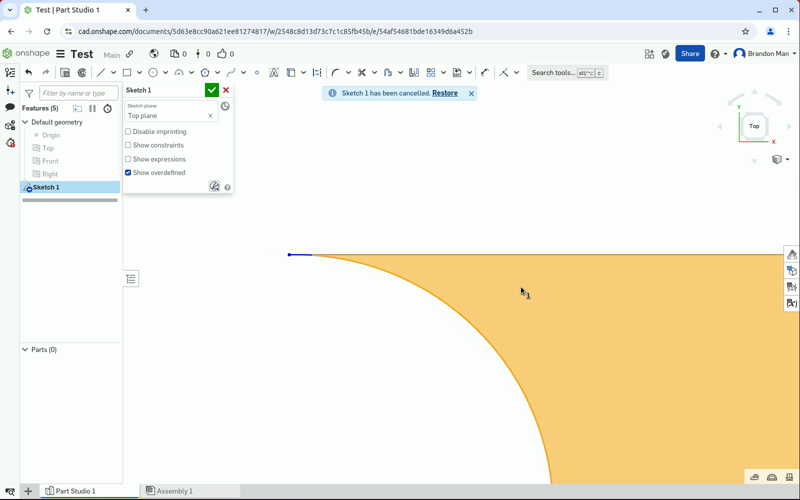
scroll(-6)
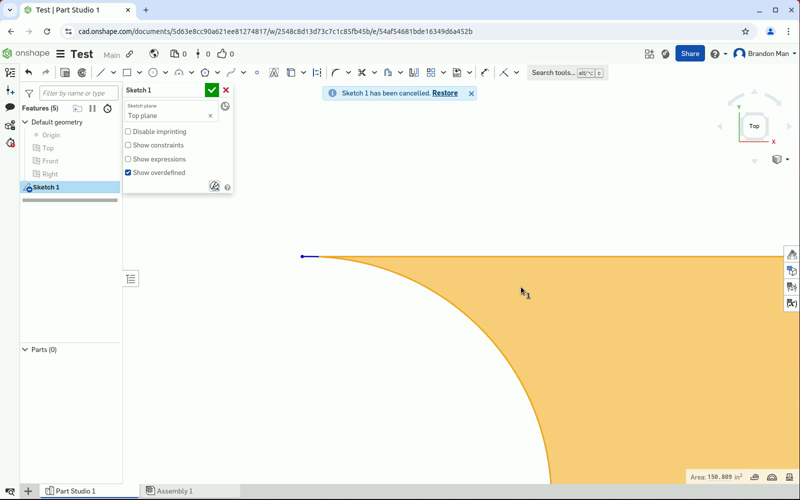
scroll(-6)
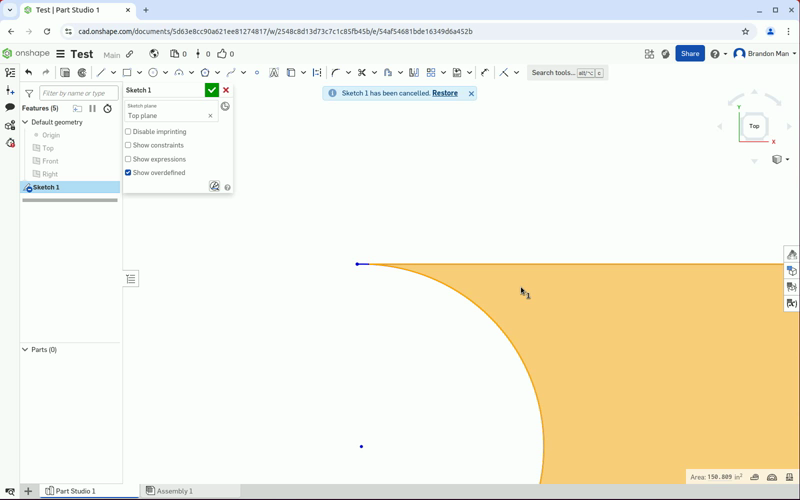
scroll(-6)
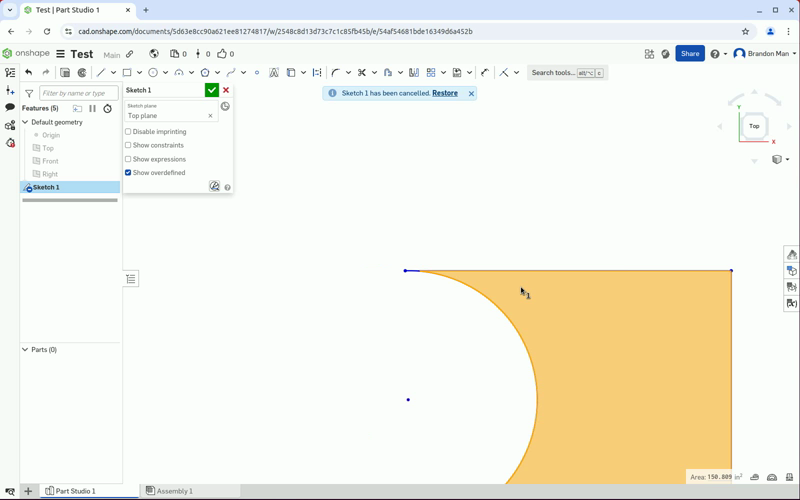
scroll(-6)
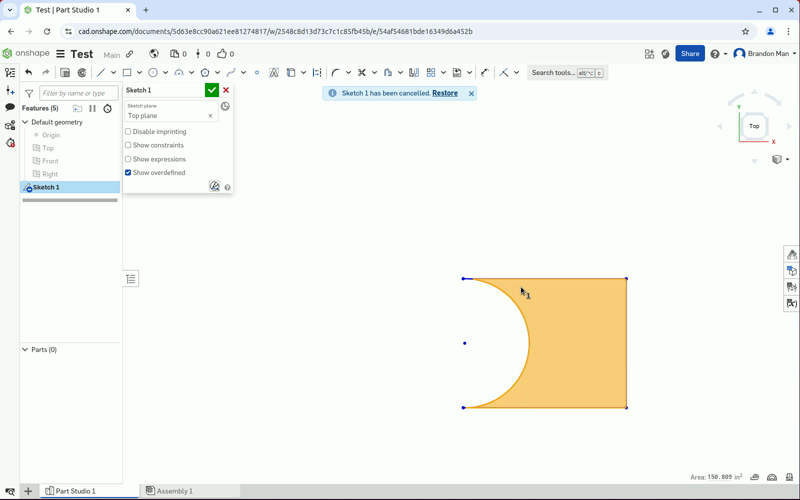
scroll(-6)
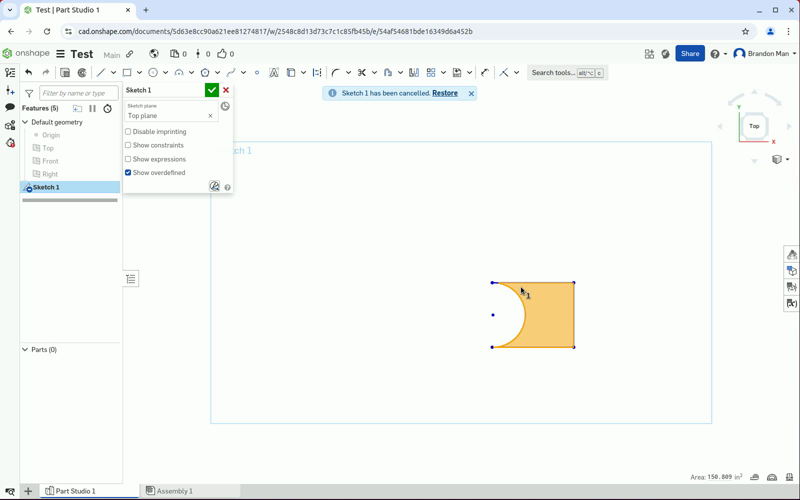
mouse_move(73, 352)
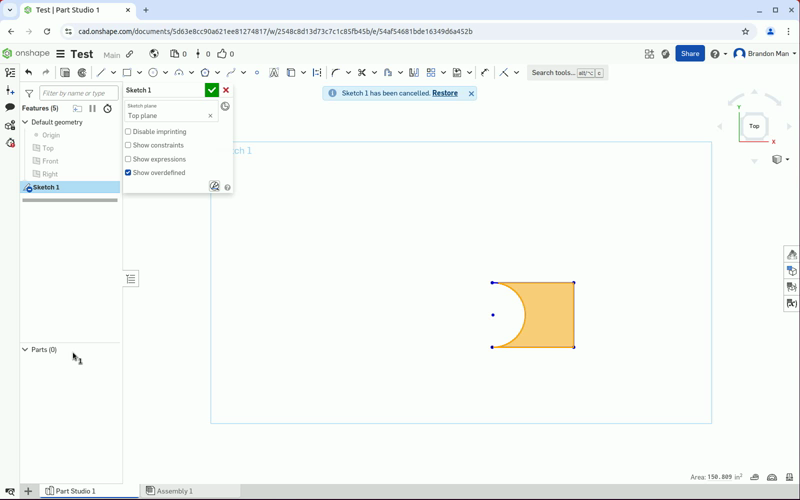
key(shift+y)
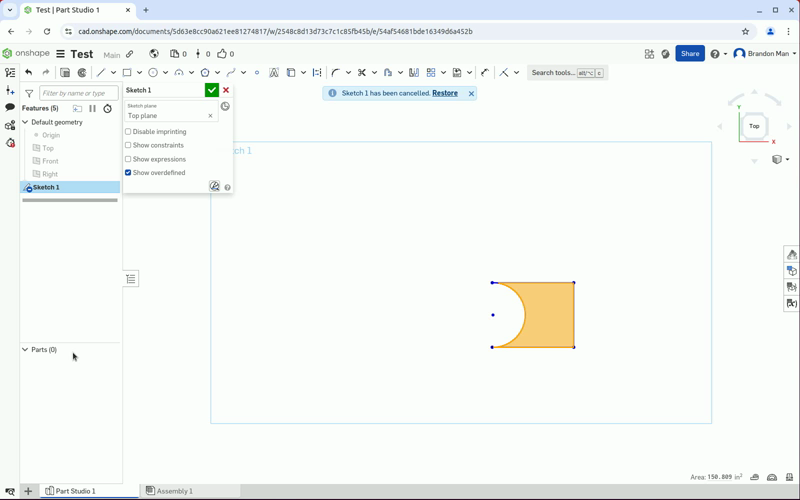
key(shift+e)
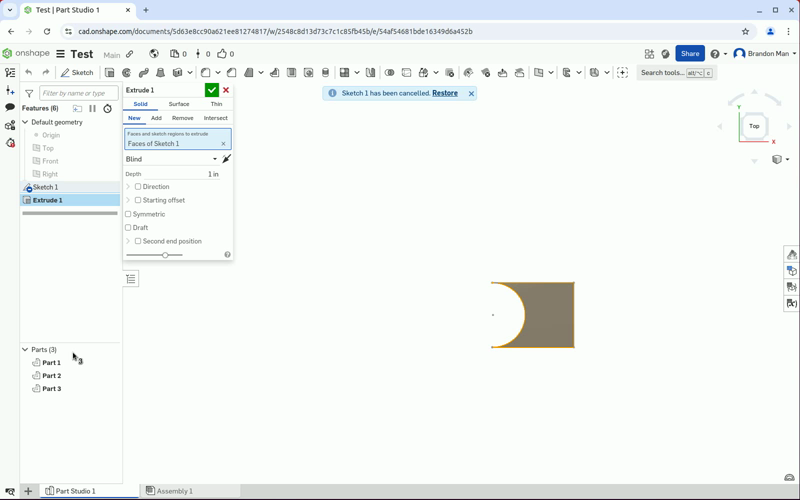
mouse_move(143, 106)
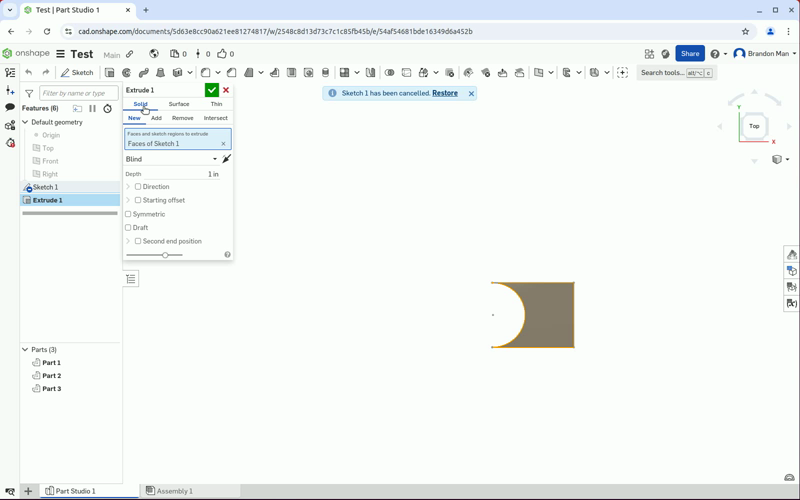
click(143, 106)
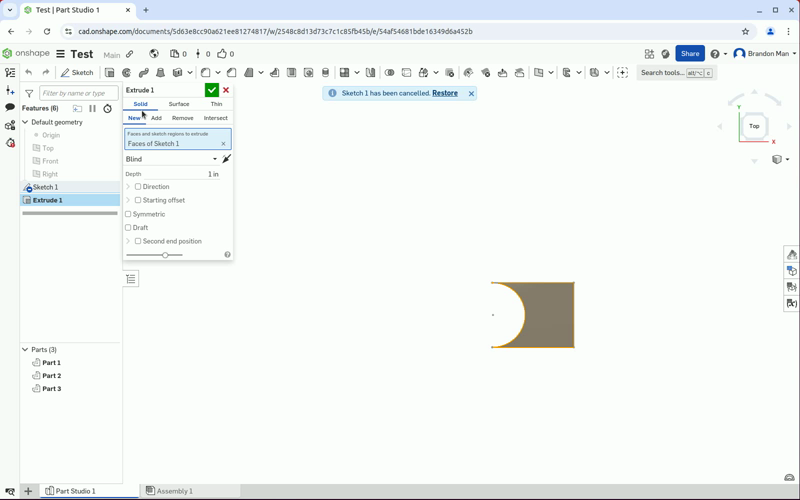
mouse_move(137, 120)
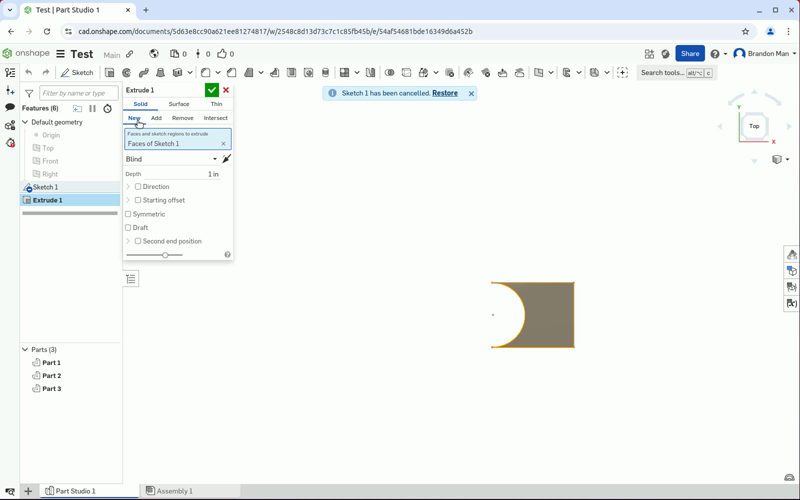
click(137, 120)
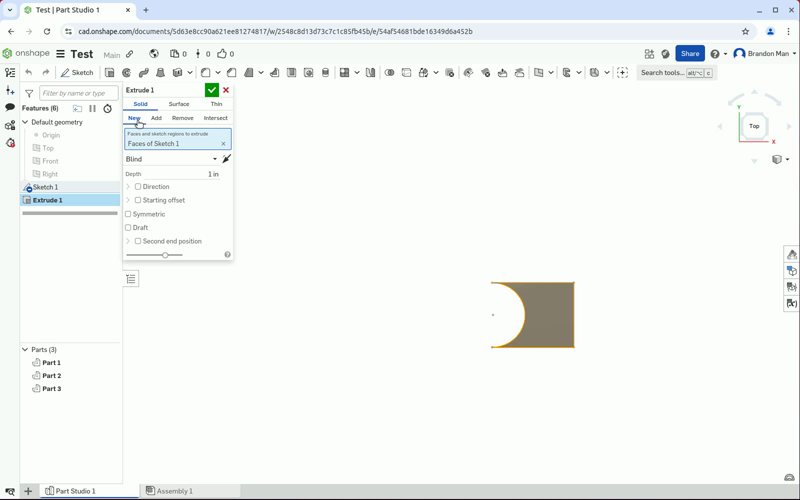
key(tab, 4)
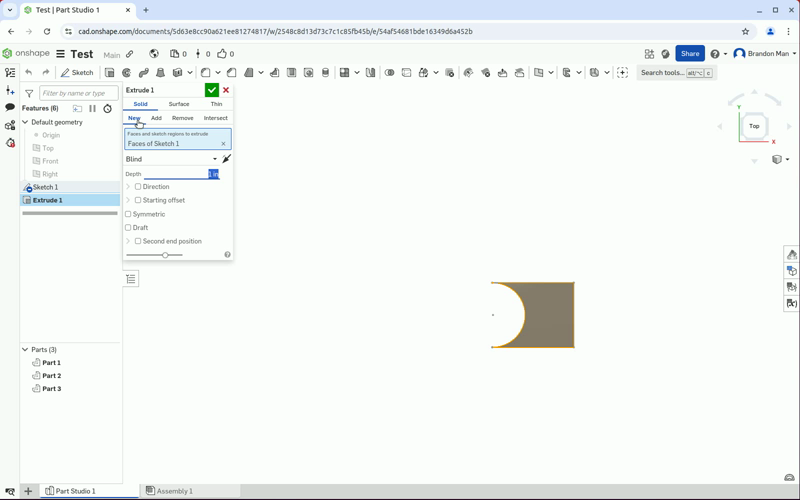
text(3.37)
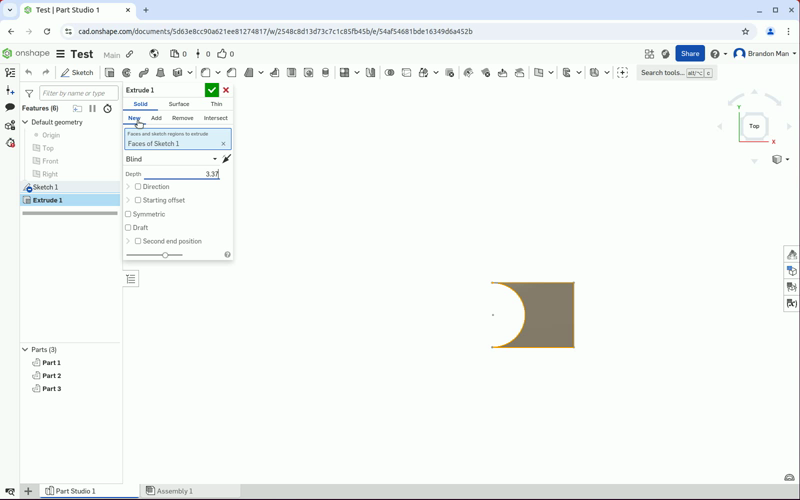
key(enter)
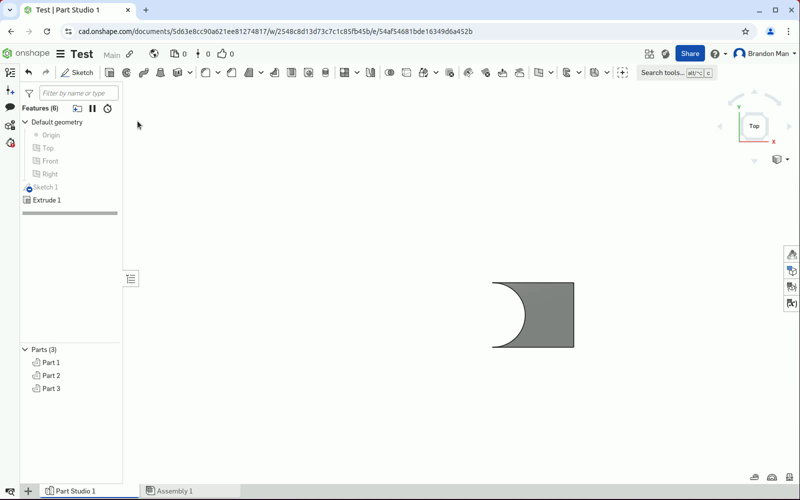
key(shift+h)
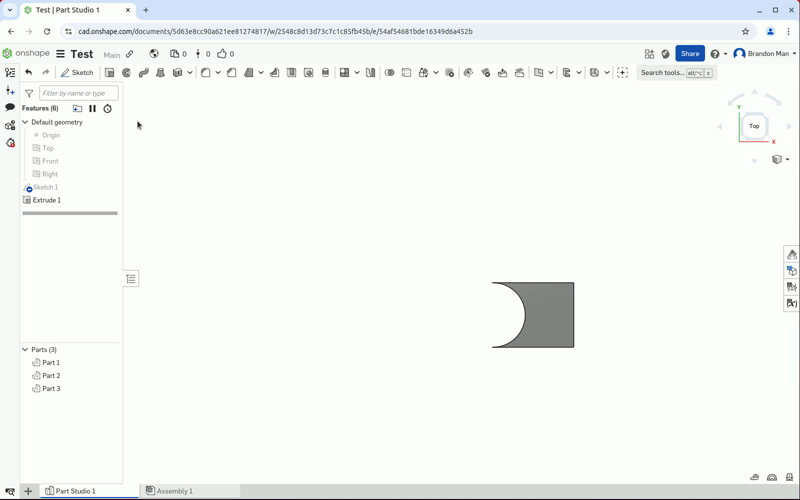
key(shift+h)
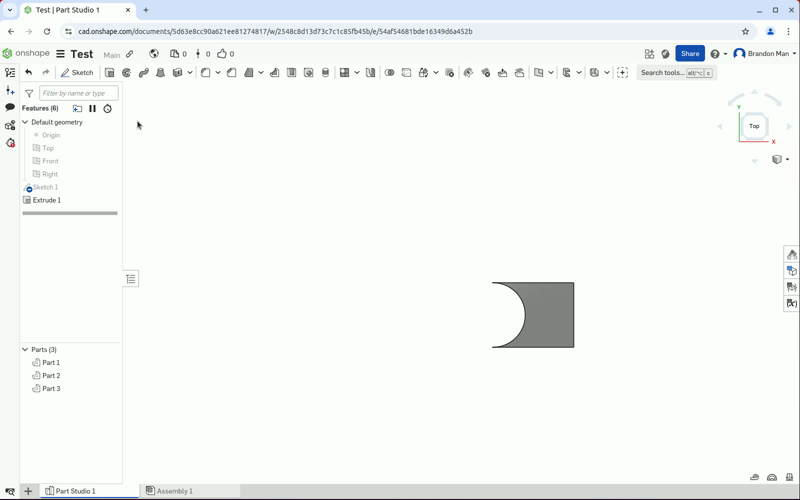
mouse_move(73, 189)
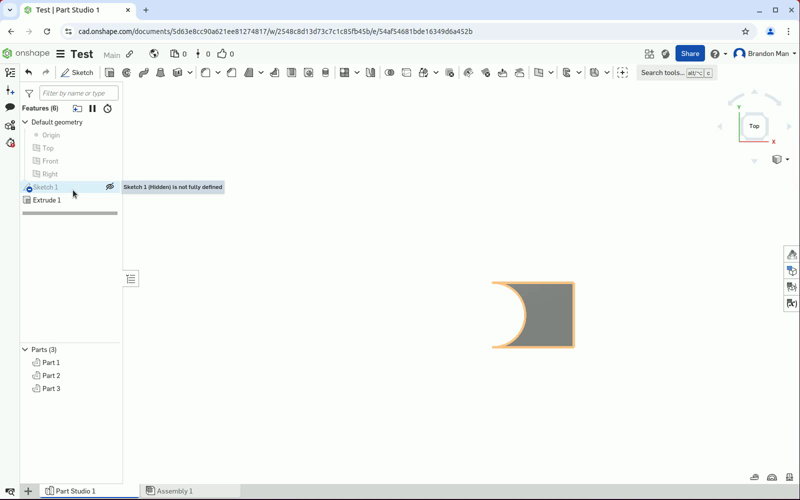
click(73, 189)
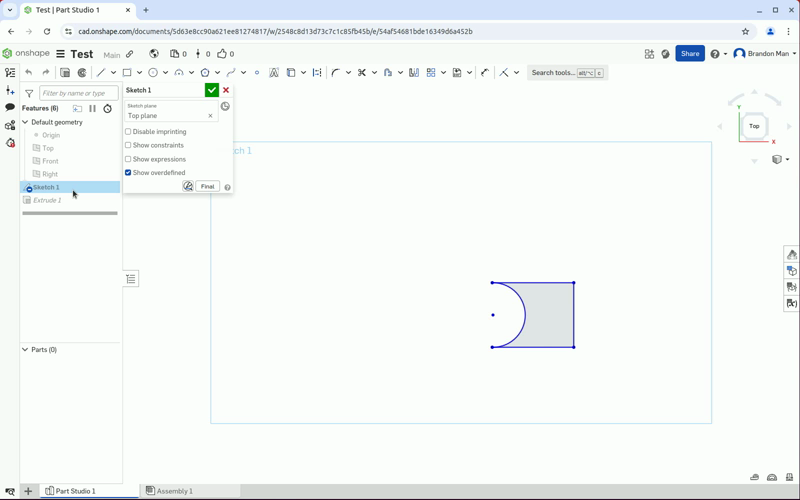
mouse_move(229, 92)
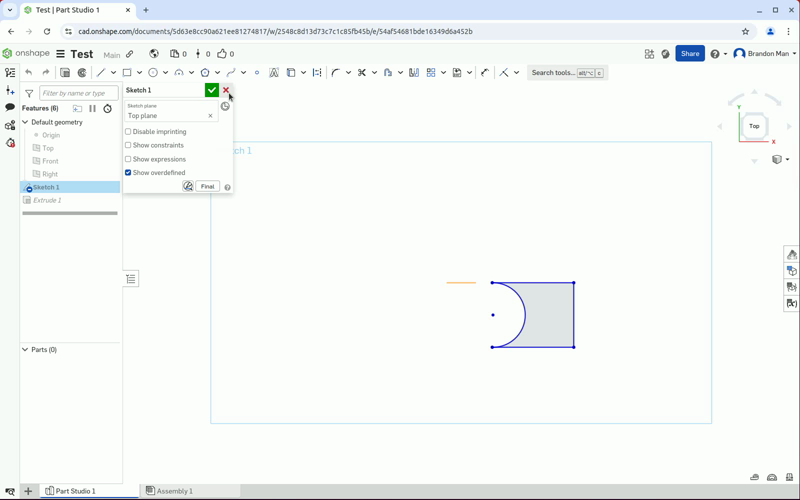
click(229, 92)
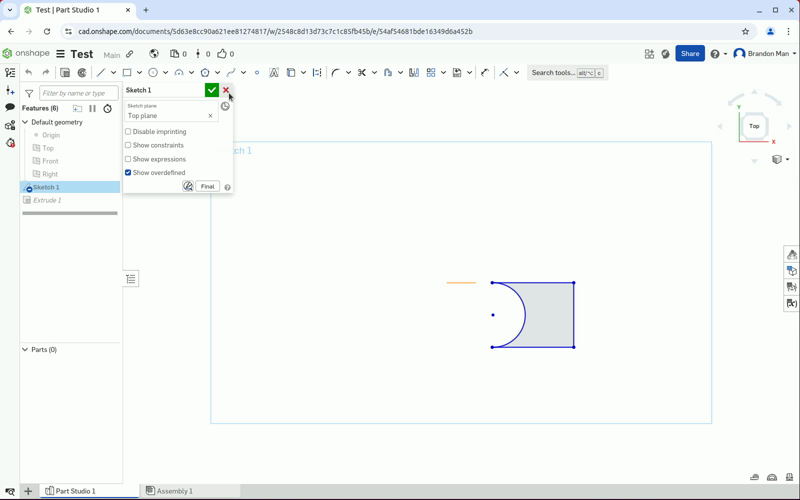
key(shift+s)
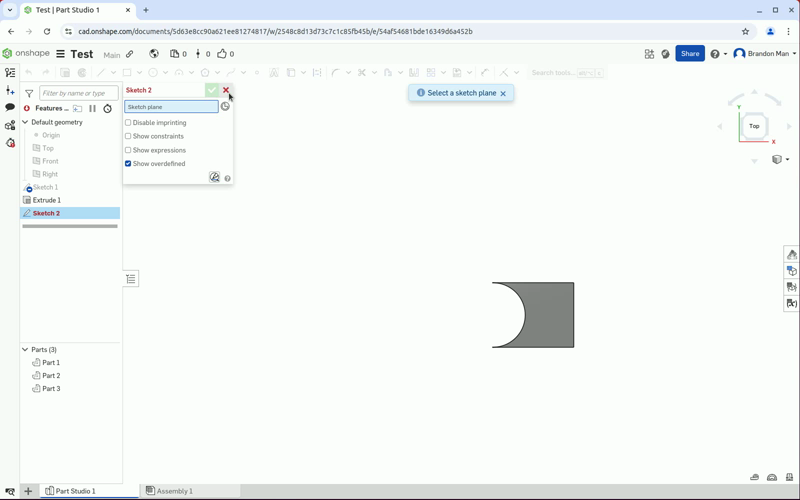
mouse_move(73, 150)
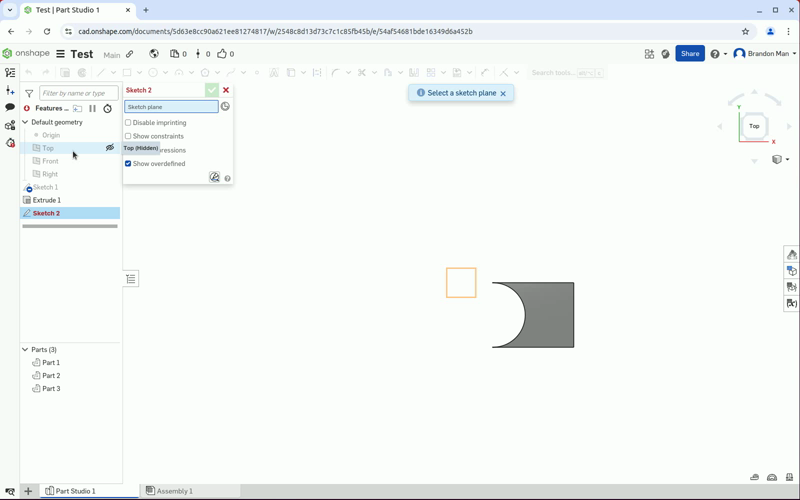
click(73, 150)
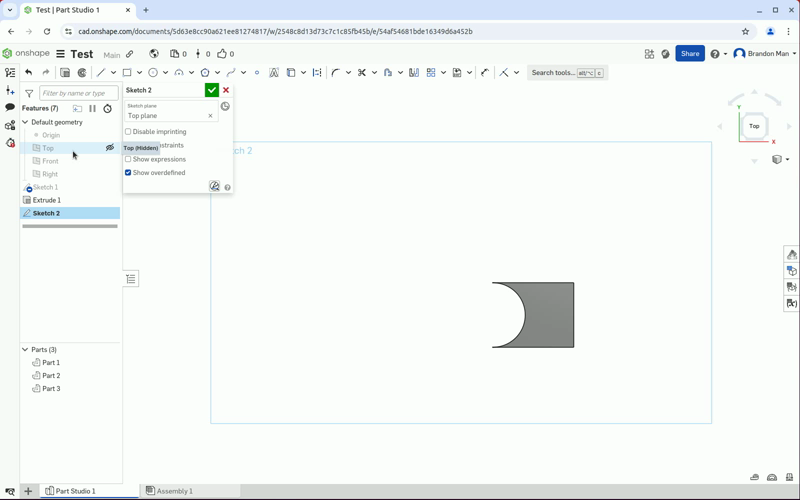
mouse_move(73, 352)
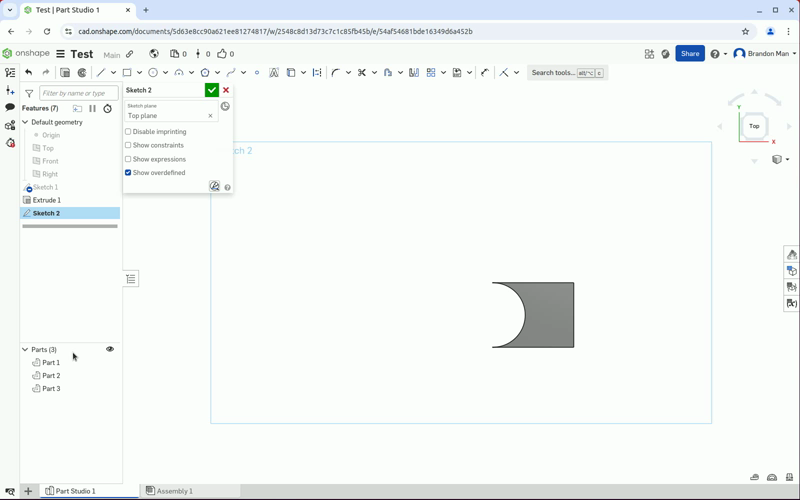
key(y)
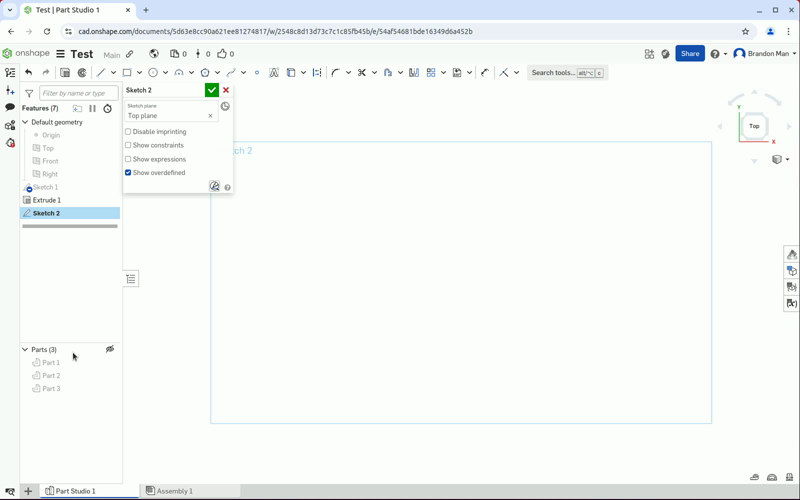
key(c)
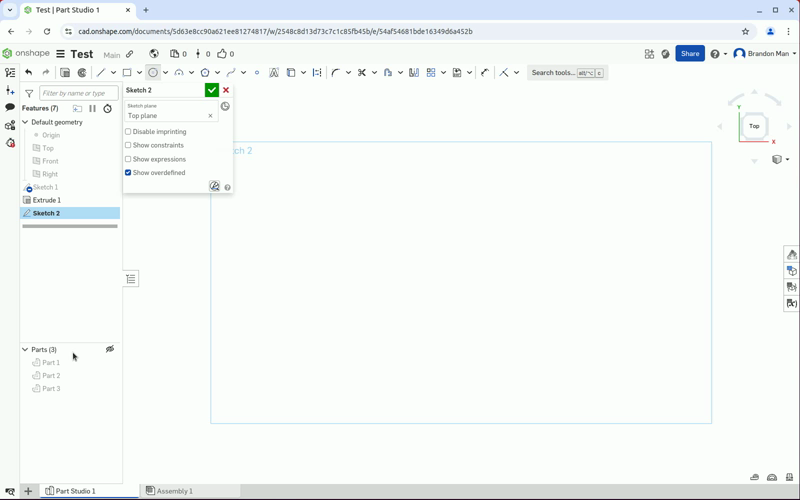
key_down(shift)
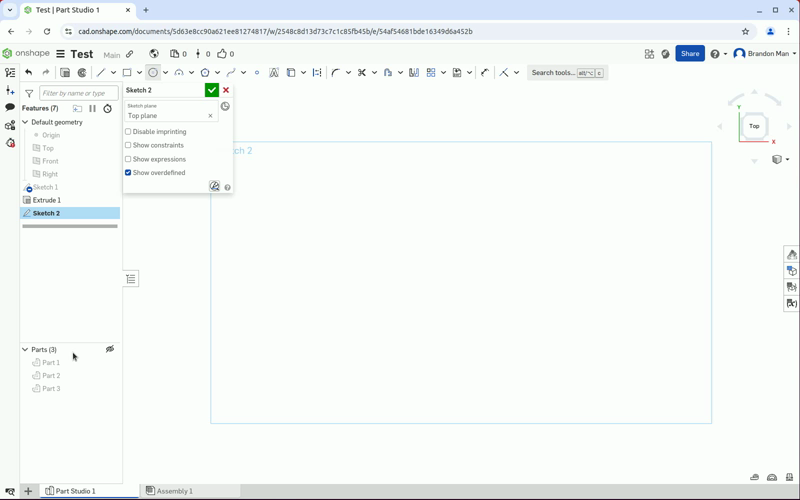
mouse_move(493, 314)
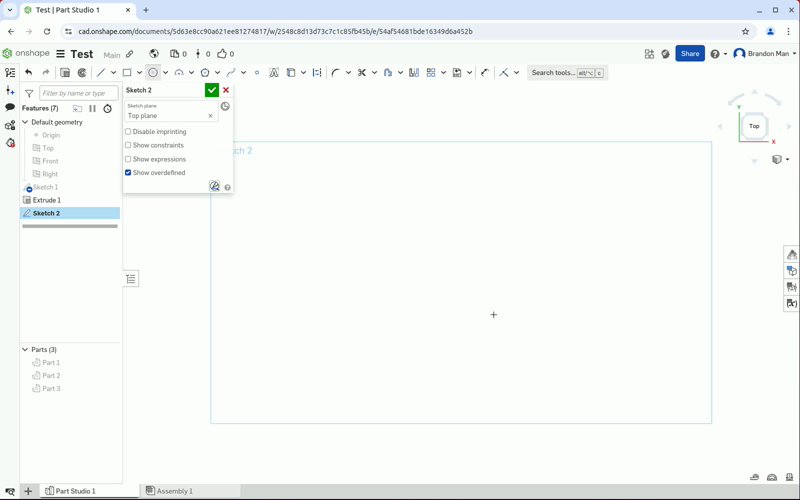
click(493, 314)
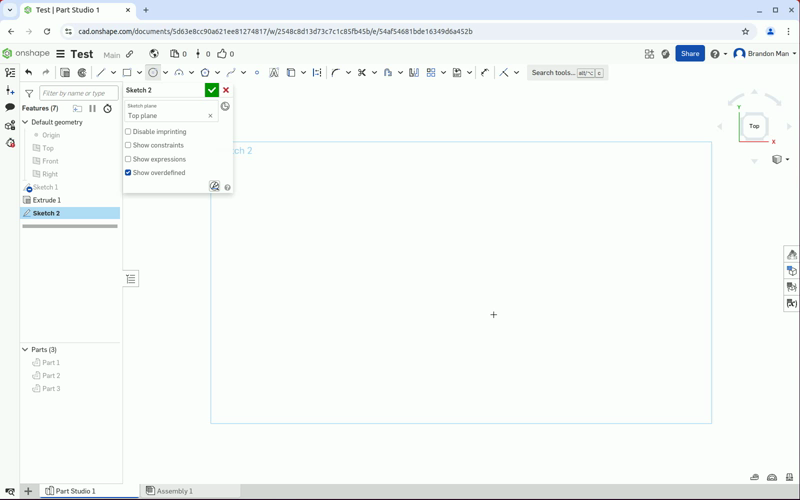
key_up(shift)
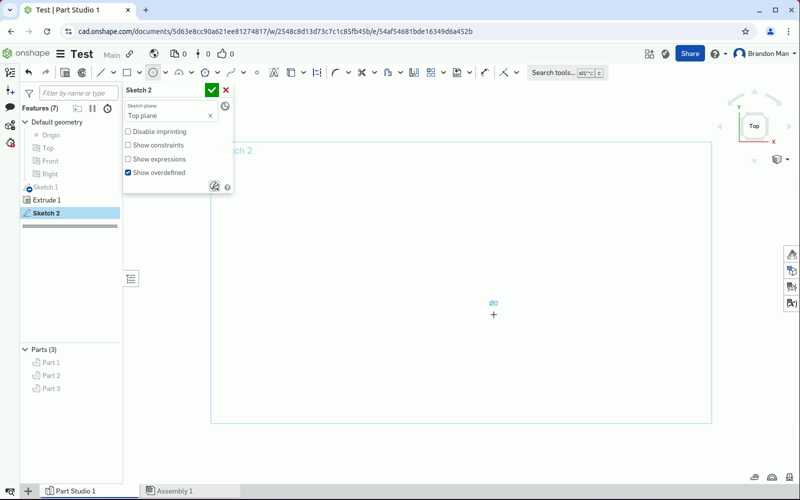
mouse_move(526, 314)
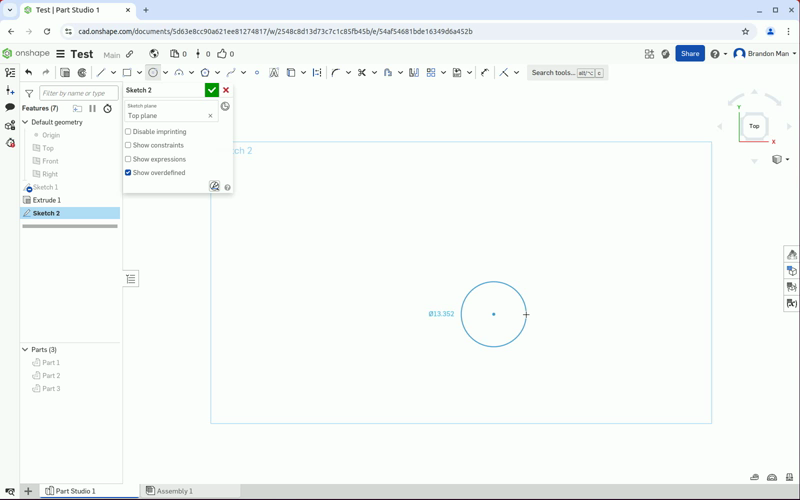
click(526, 314)
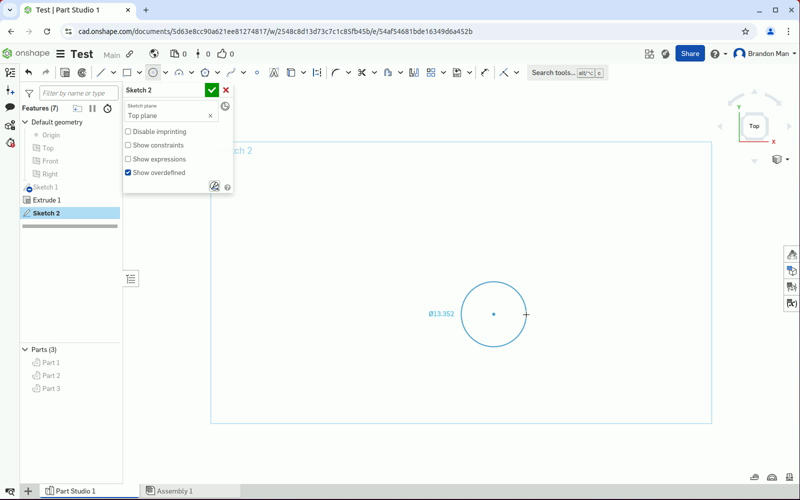
key(esc)
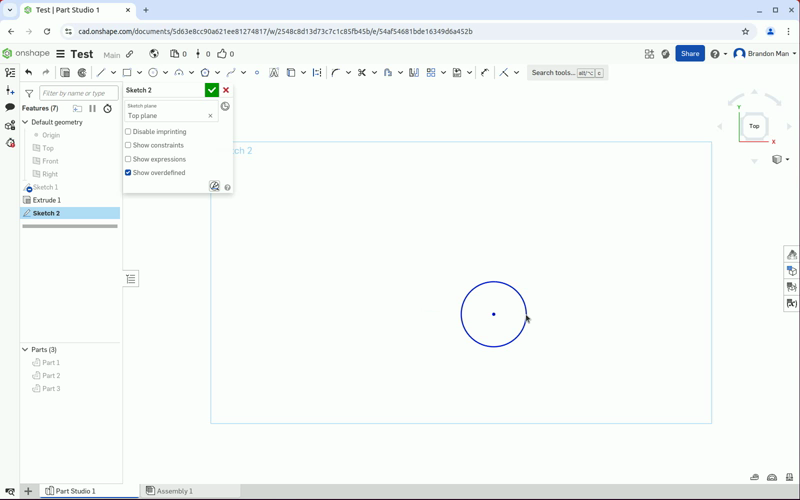
key(c)
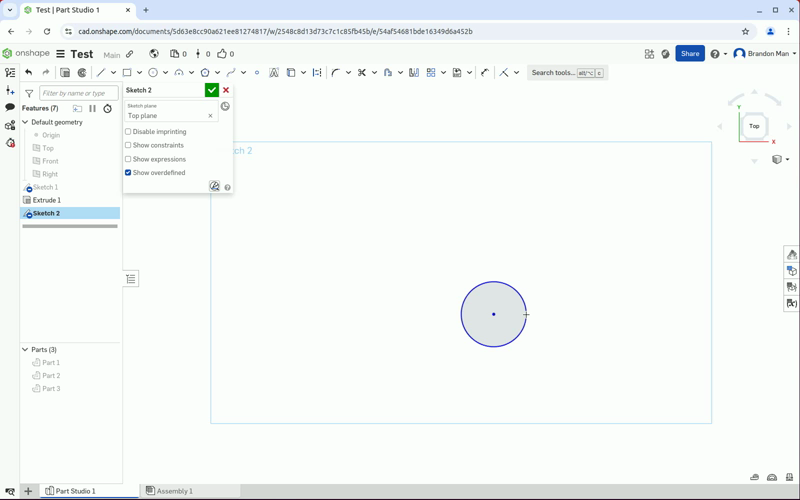
key_down(shift)
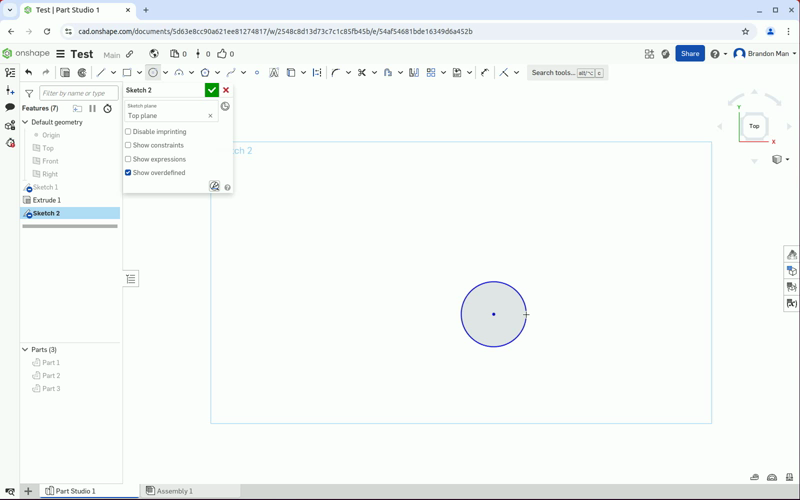
mouse_move(493, 314)
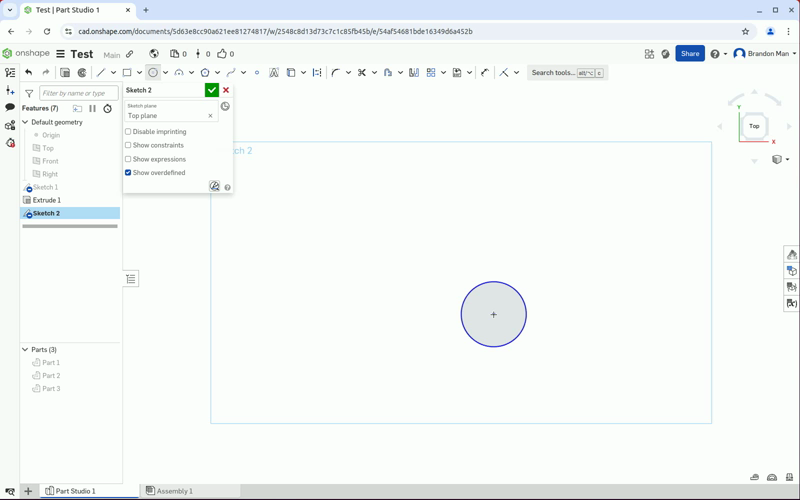
click(493, 314)
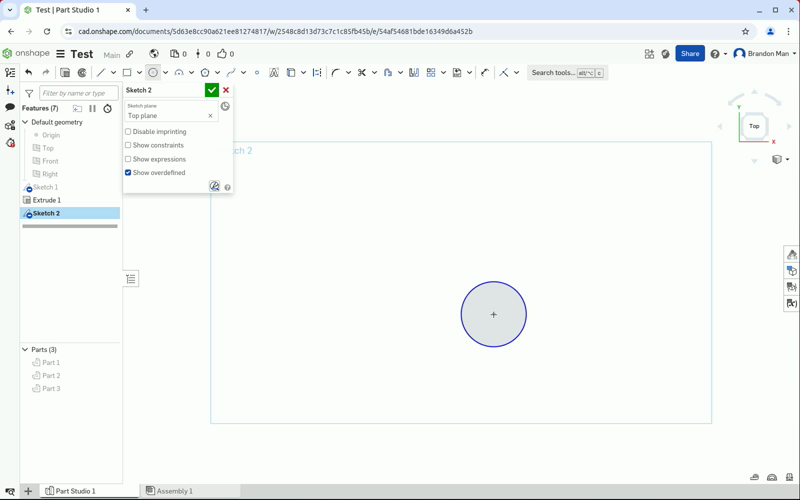
key_up(shift)
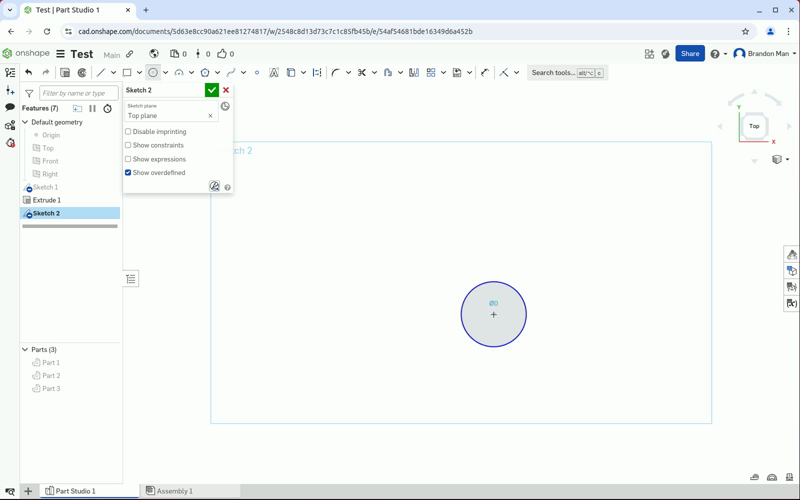
mouse_move(510, 314)
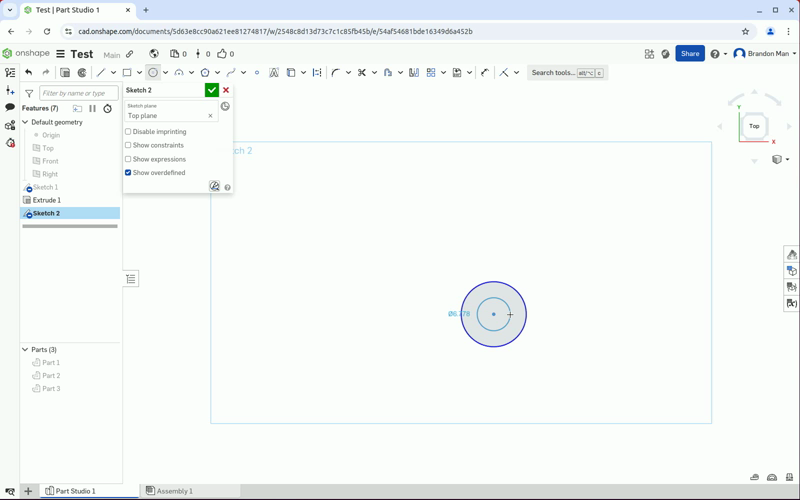
click(510, 314)
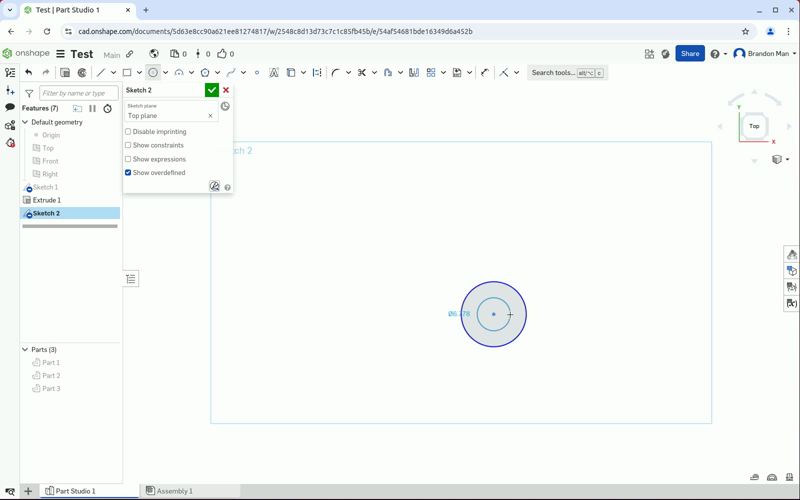
key(esc)
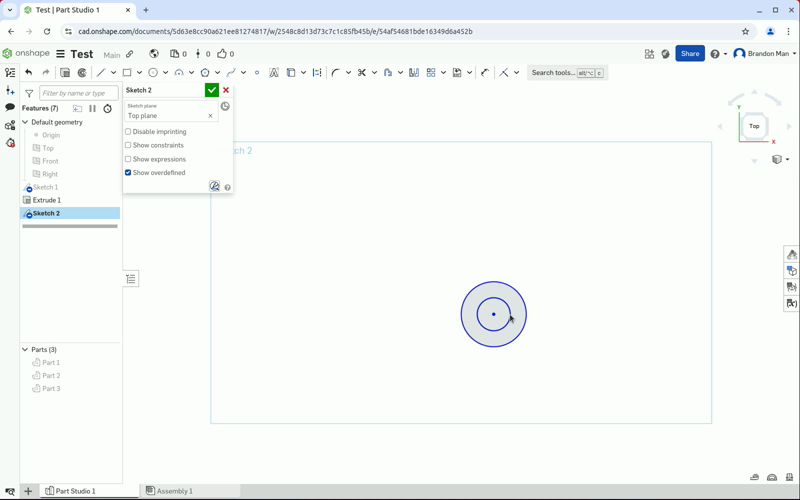
mouse_move(486, 334)
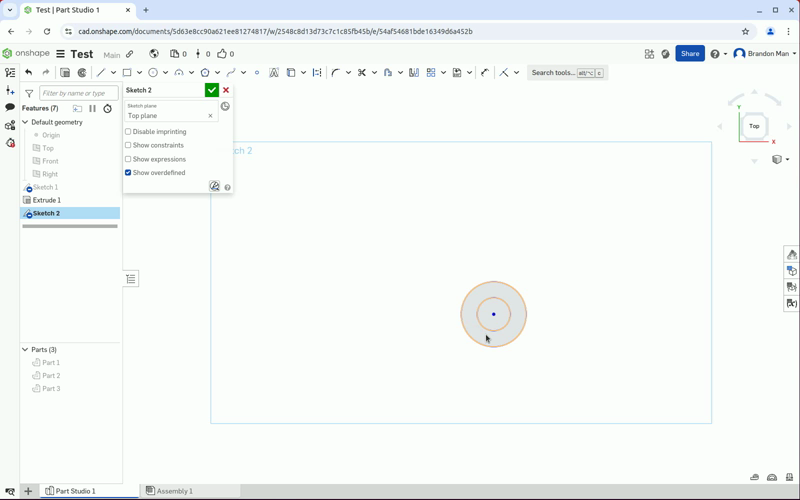
click(486, 334)
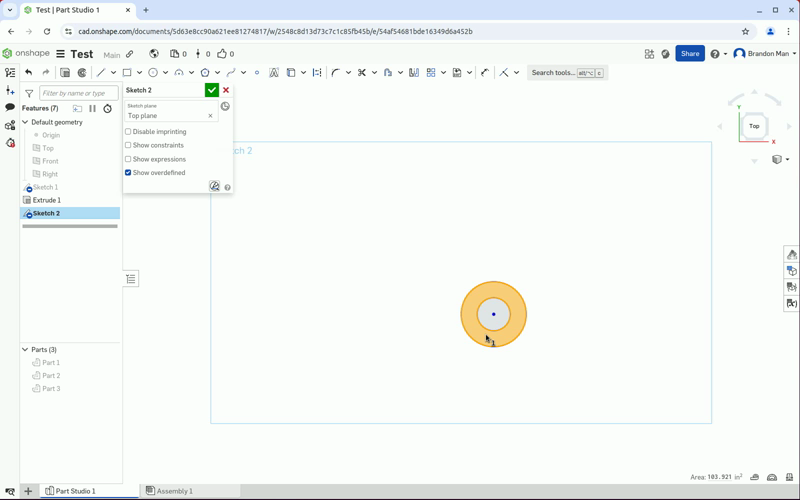
mouse_move(73, 352)
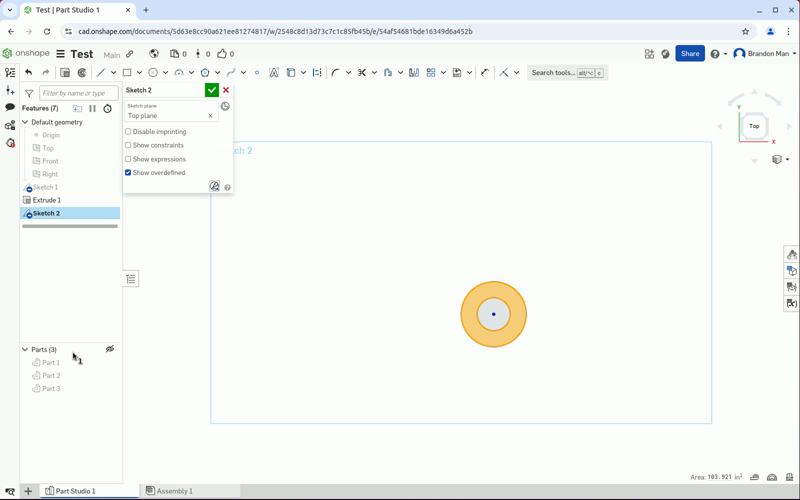
key(shift+y)
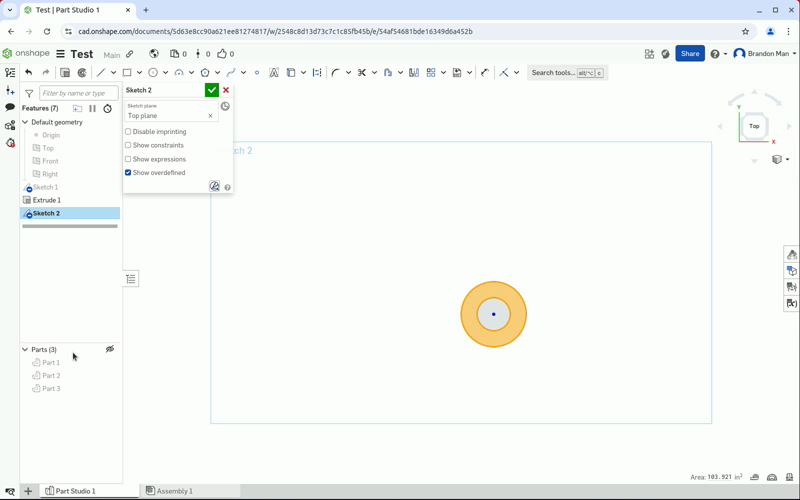
key(shift+e)
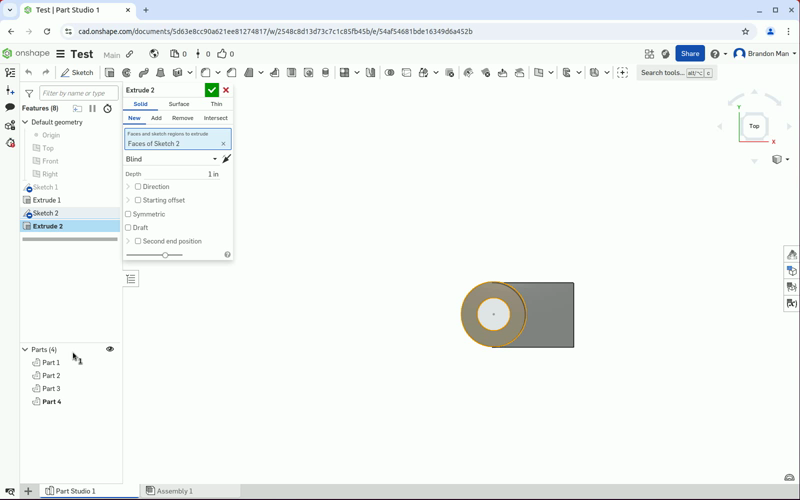
mouse_move(143, 106)
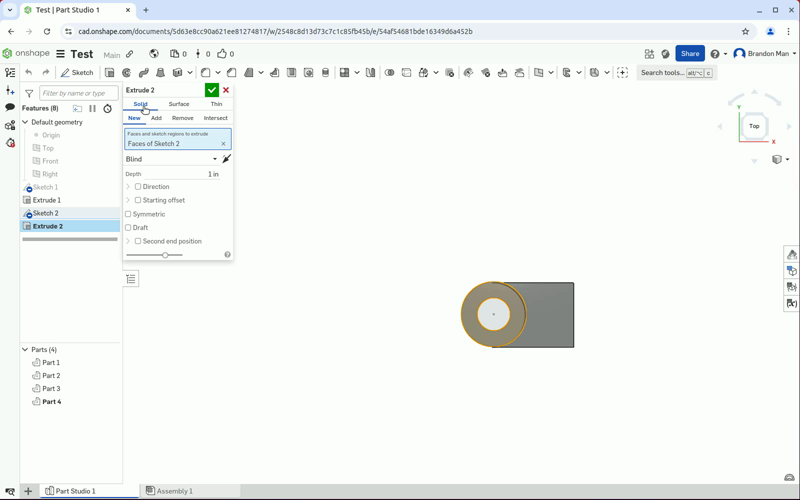
click(143, 106)
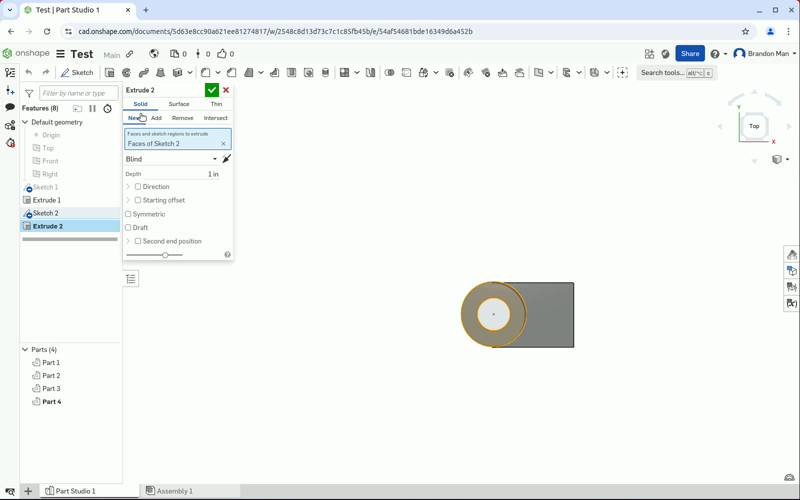
mouse_move(137, 120)
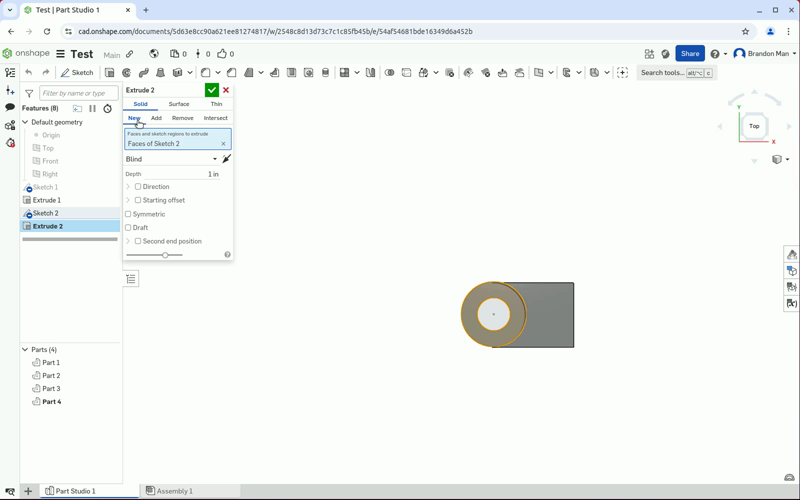
click(137, 120)
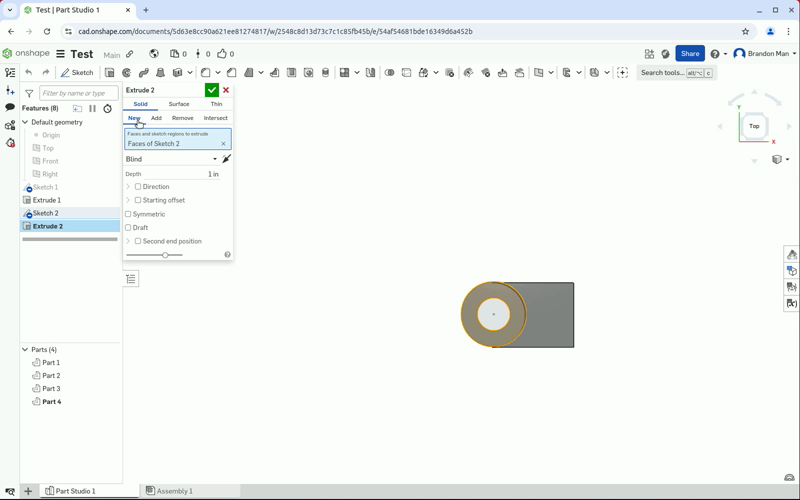
key(tab, 4)
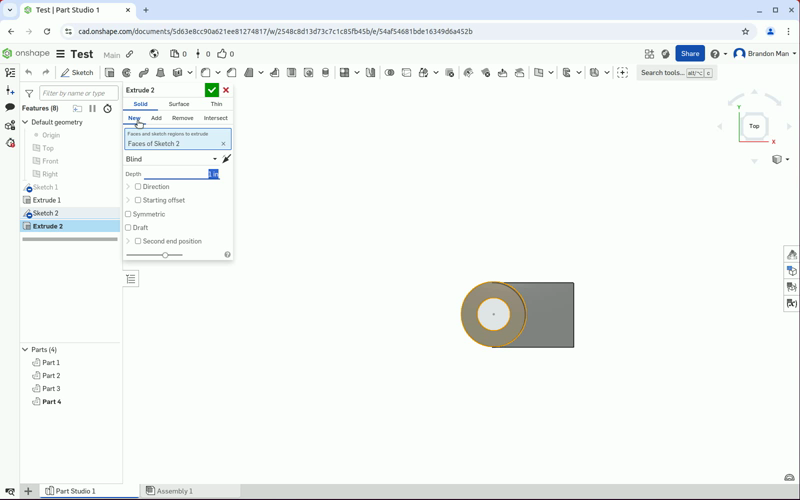
text(9.869)
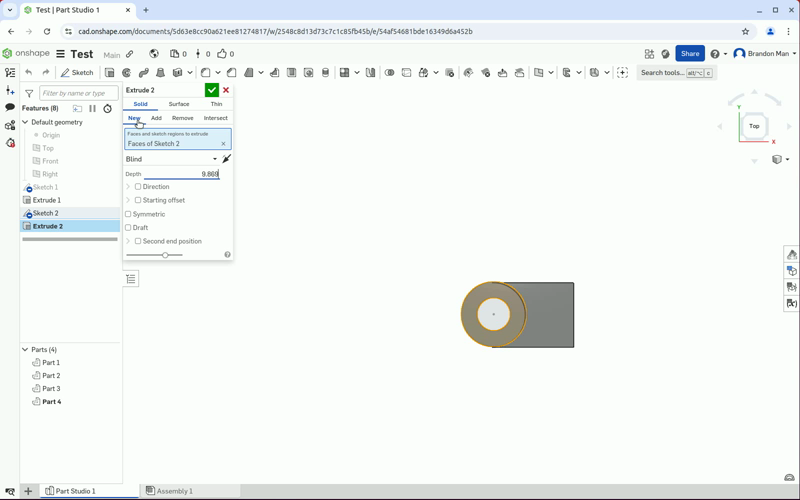
key(enter)
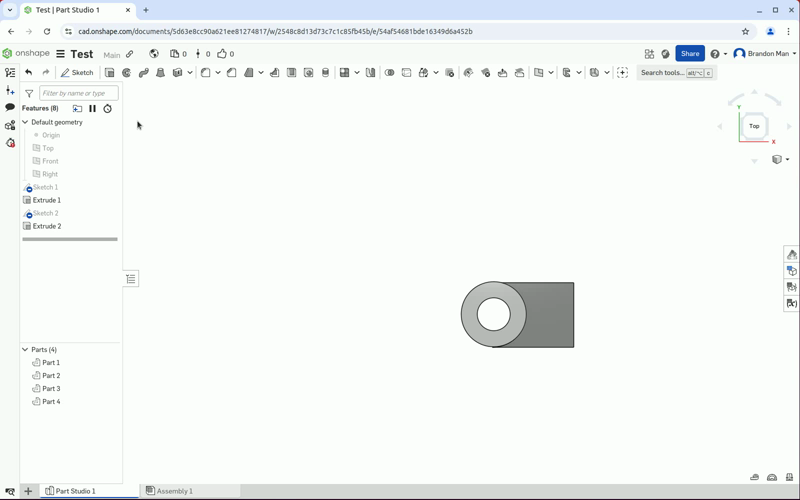
key(shift+h)
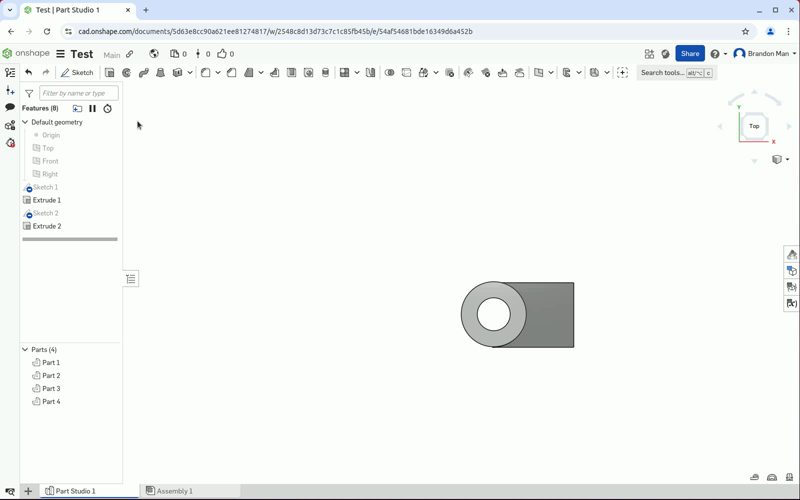
key(shift+h)
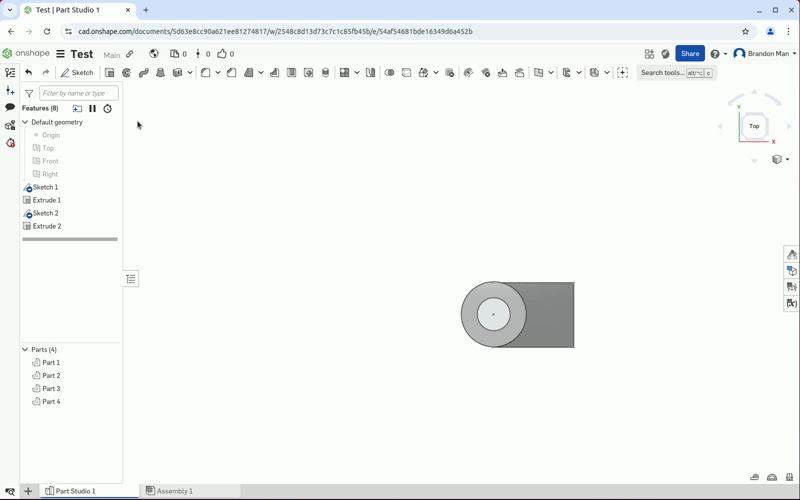
key(shift+7)
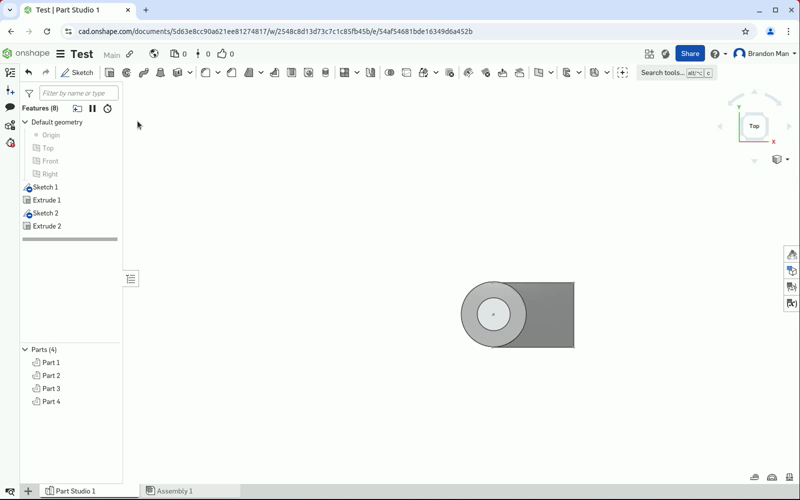
key(up, 3)
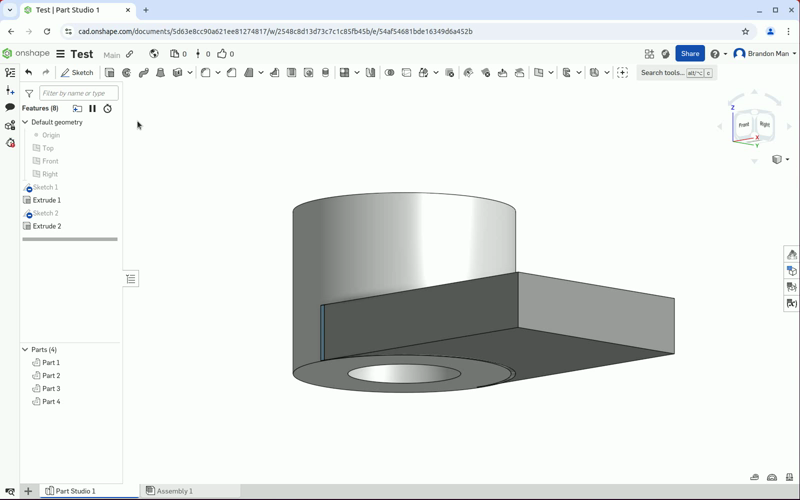
key(left, 3)
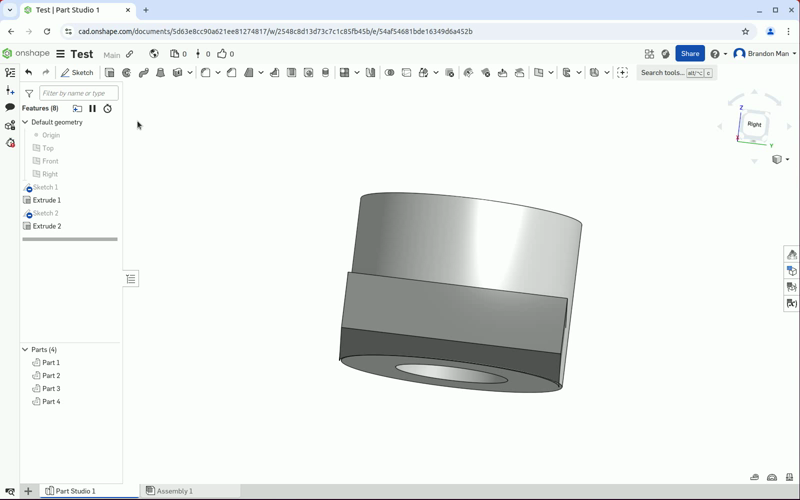
key(right, 3)
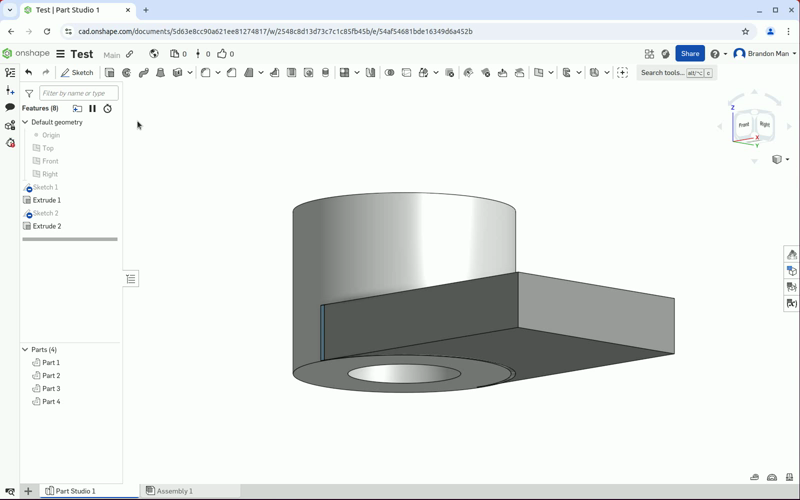
key(down, 3)
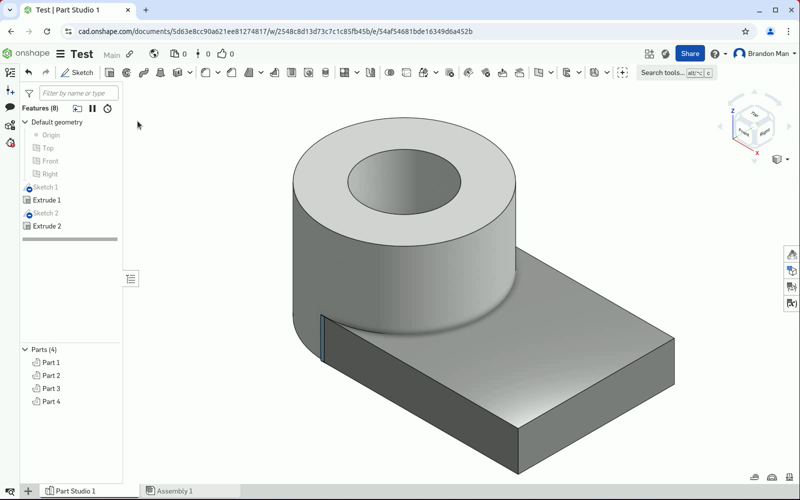
mouse_move(73, 189)
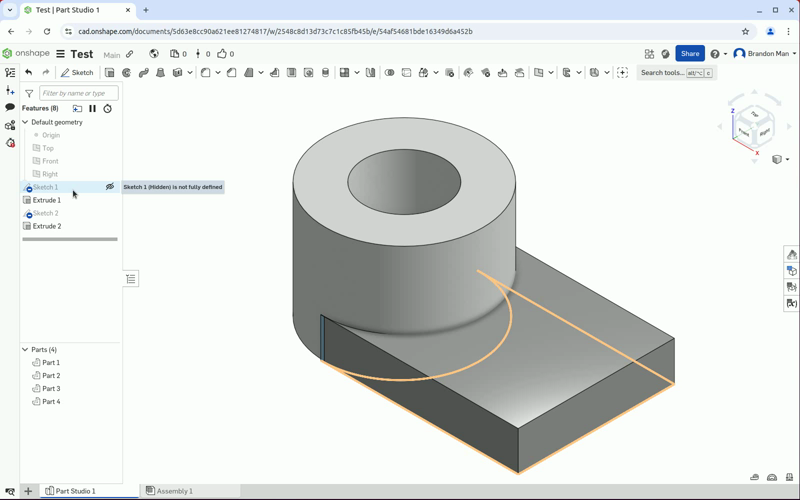
click(73, 189)